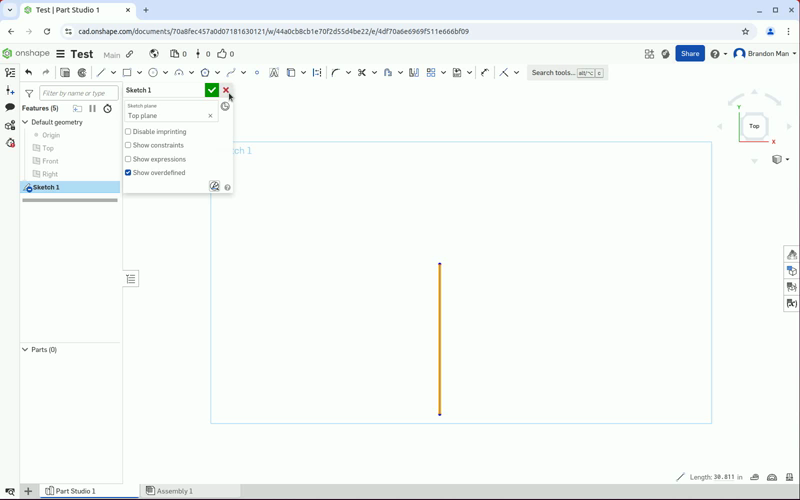
key(shift+h)
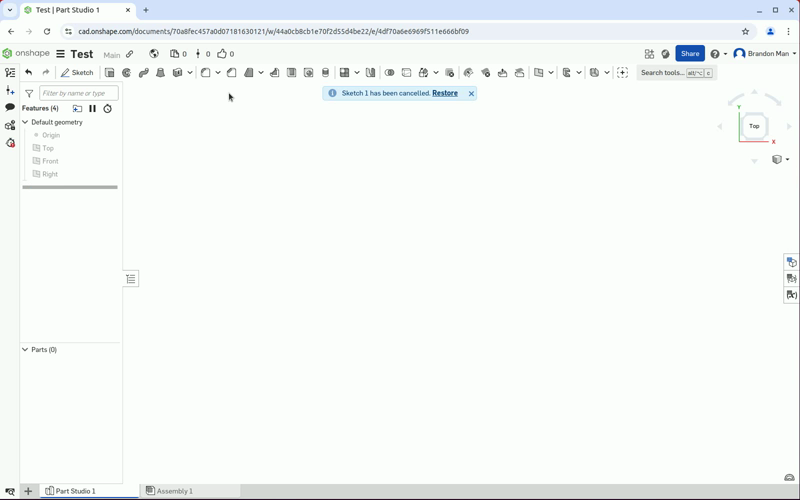
mouse_move(73, 352)
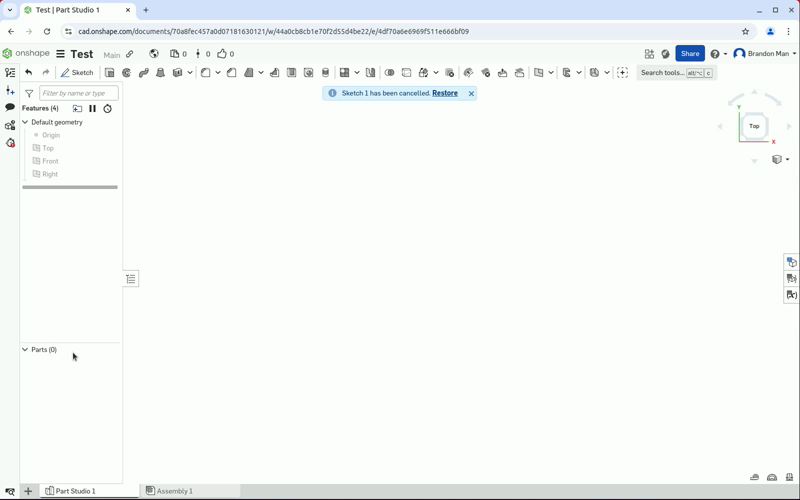
key(y)
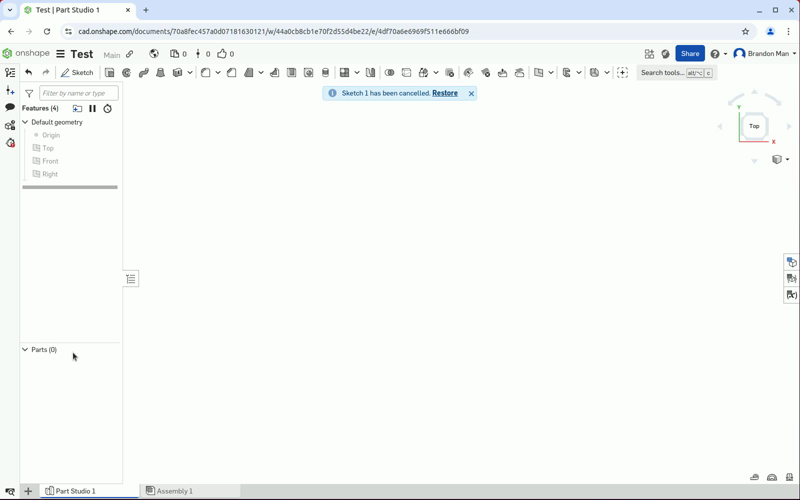
key(shift+p)
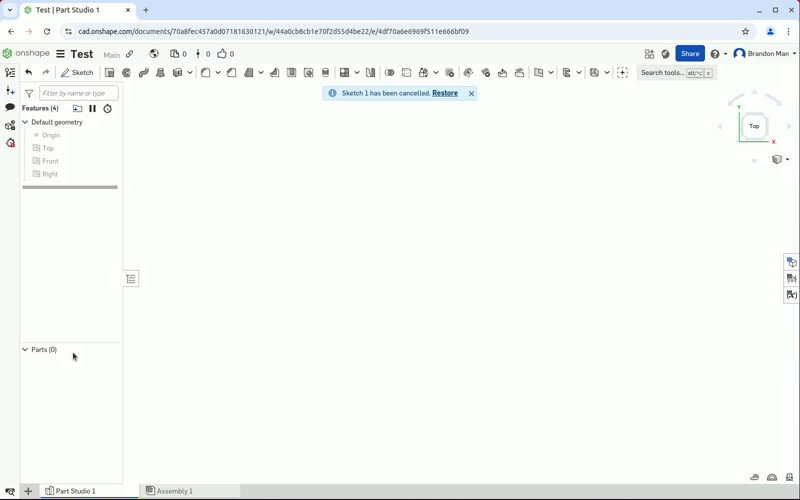
key(space)
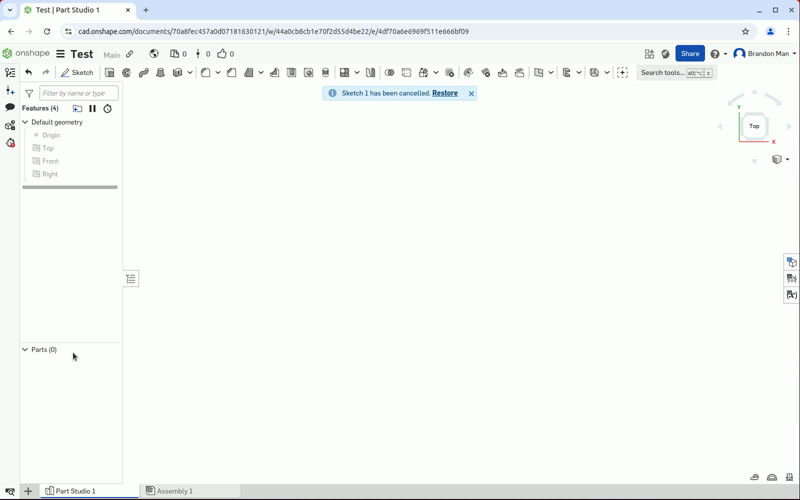
key_down(shift)
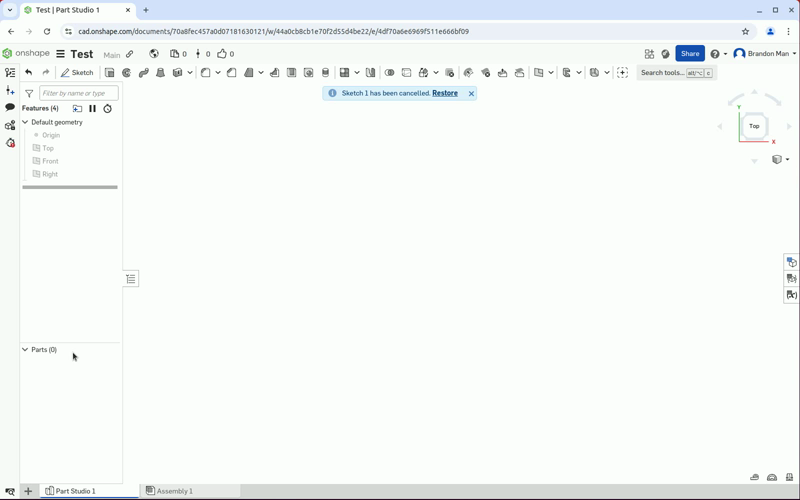
key(up)
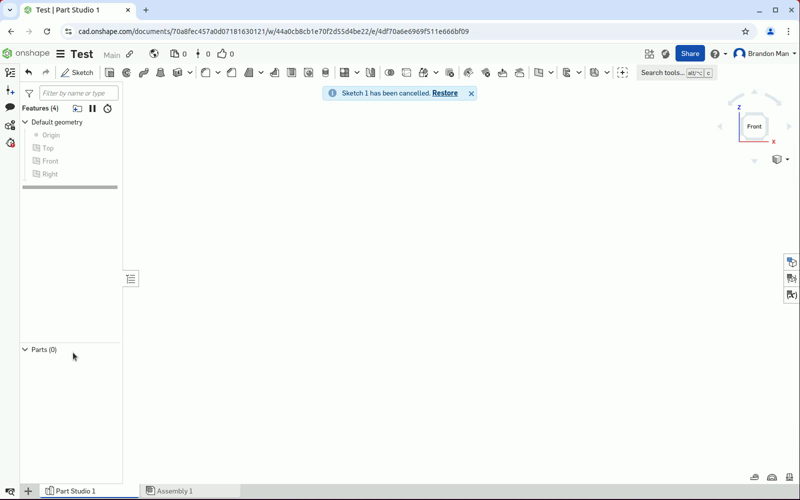
key_up(shift)
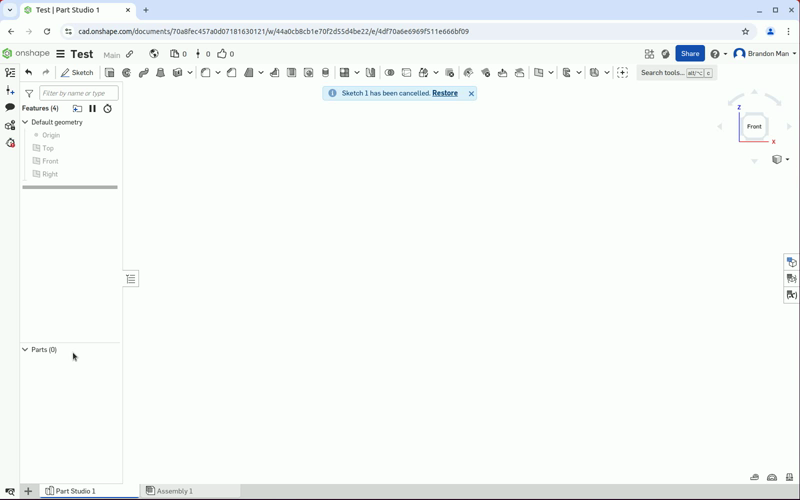
mouse_move(73, 352)
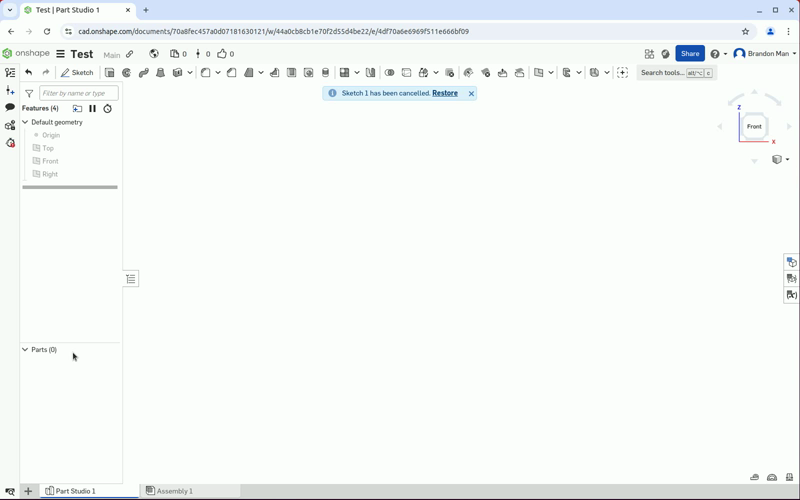
key(shift+y)
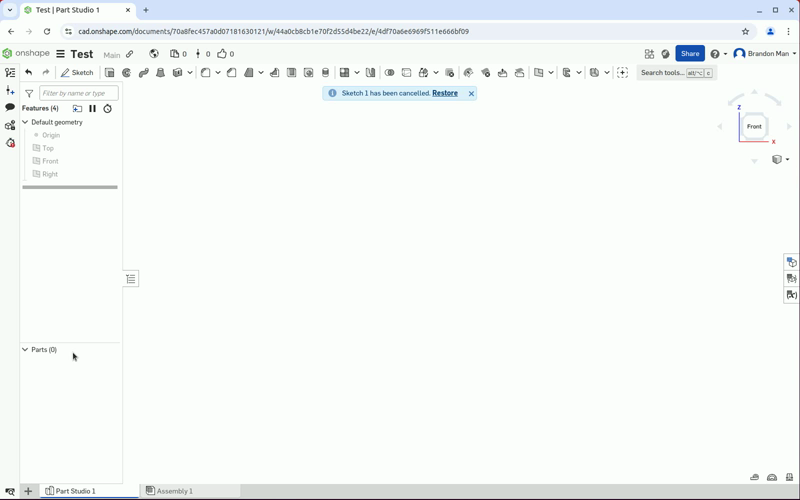
key(shift+s)
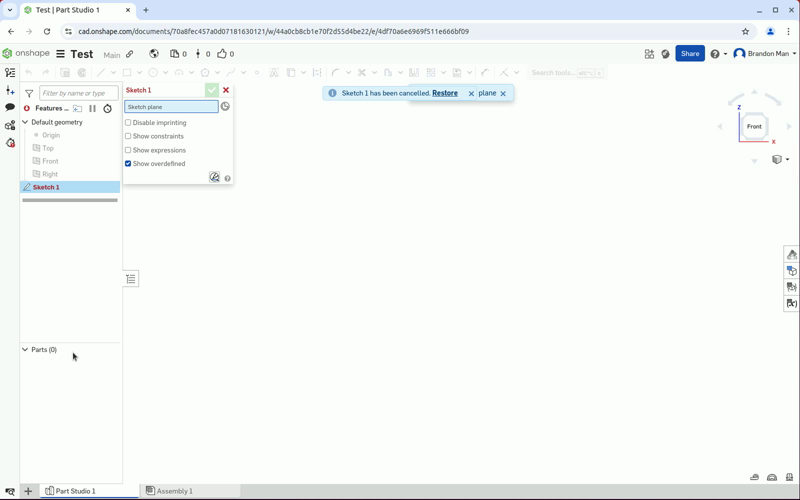
mouse_move(73, 163)
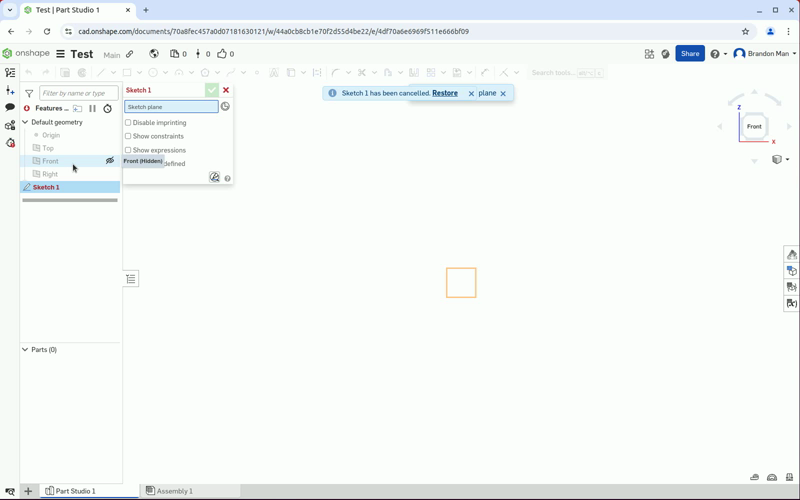
click(73, 163)
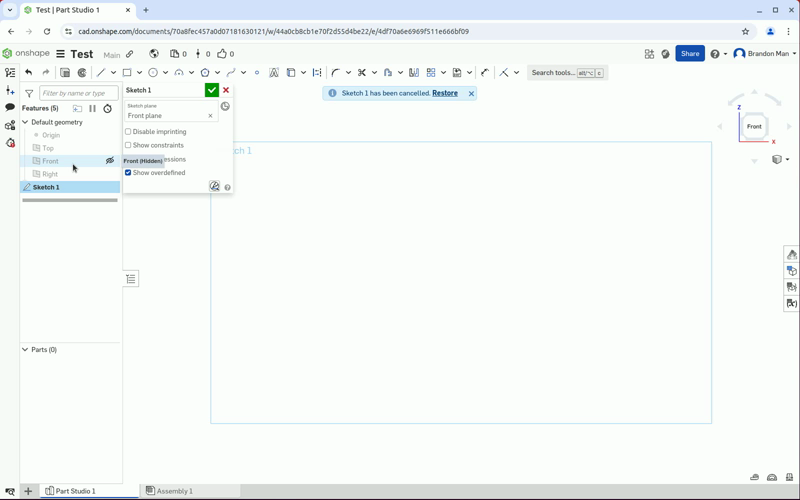
mouse_move(73, 352)
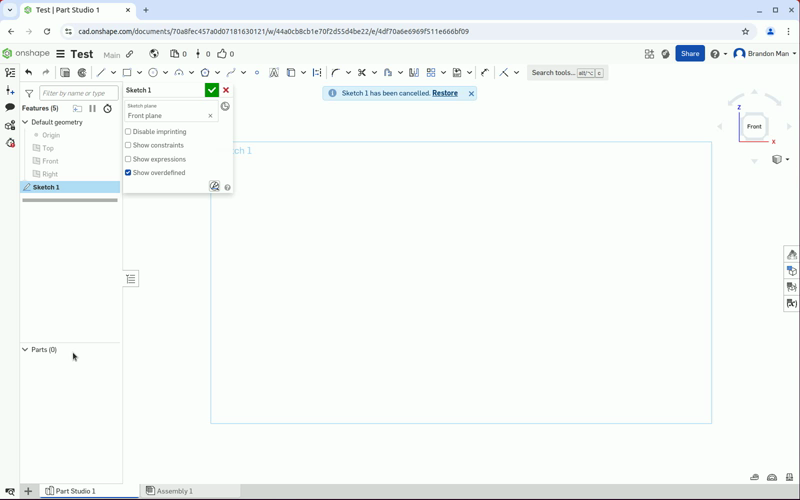
key(y)
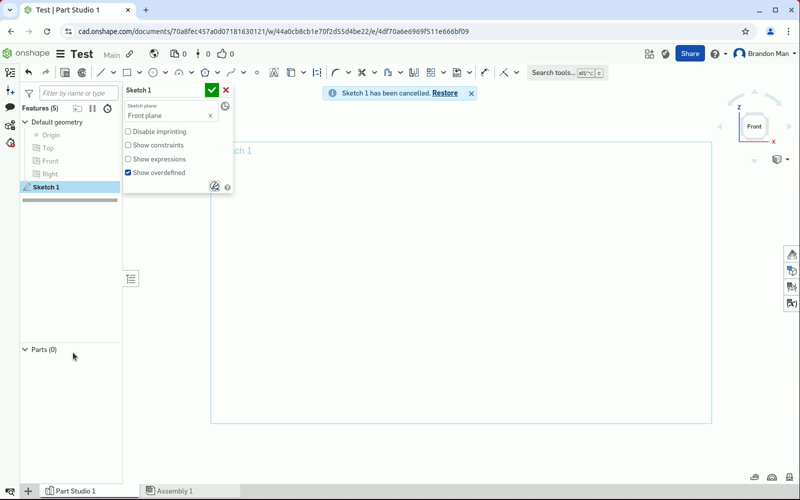
key(l)
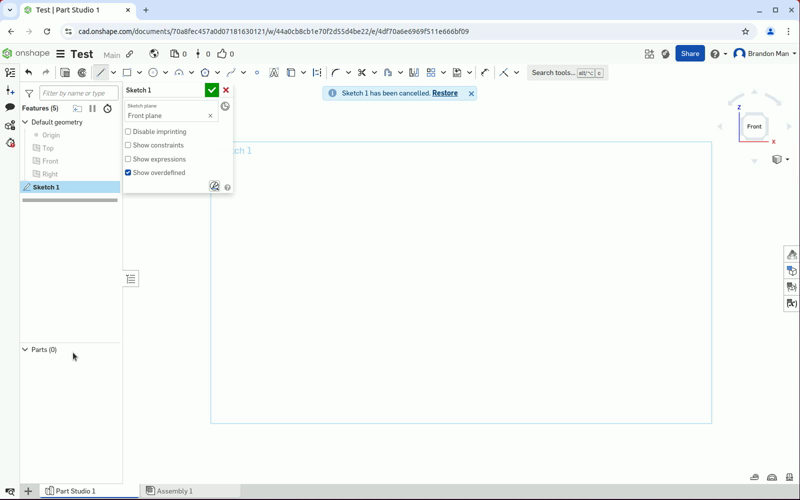
key_down(shift)
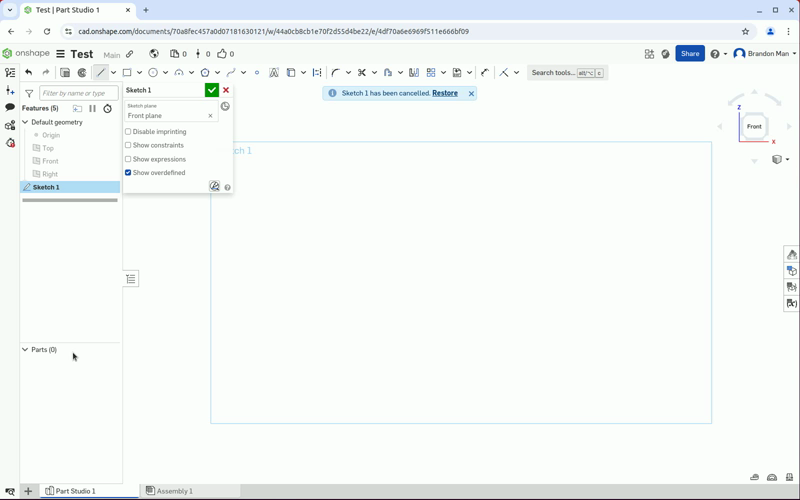
mouse_move(460, 320)
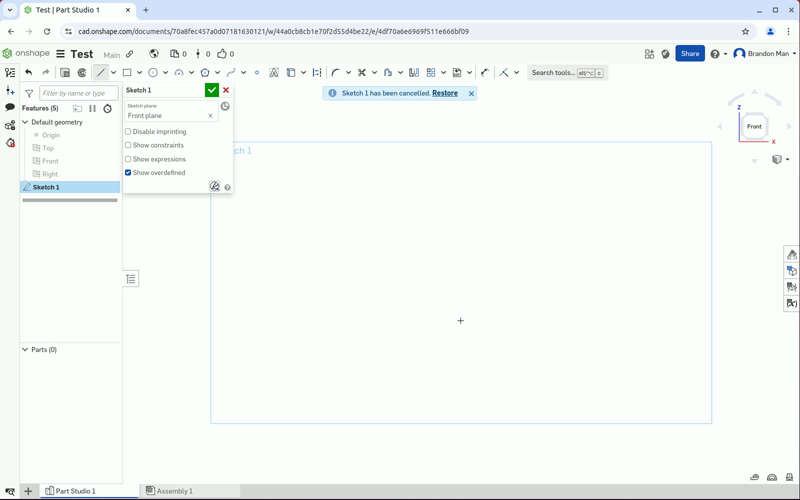
click(460, 320)
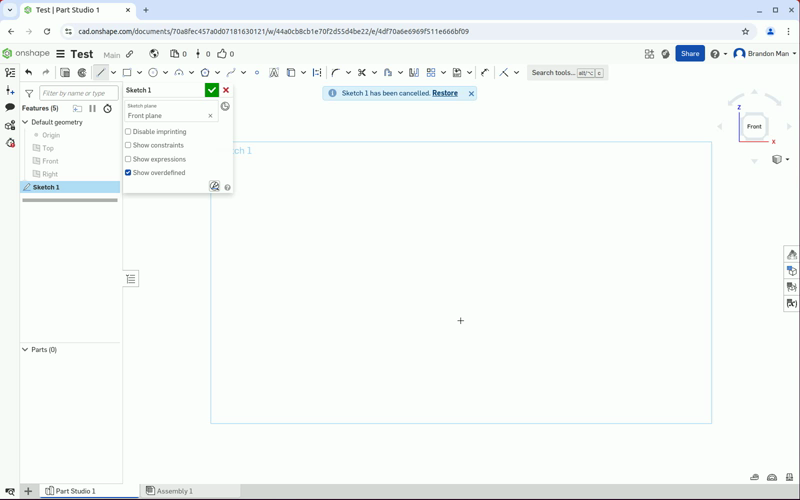
key_up(shift)
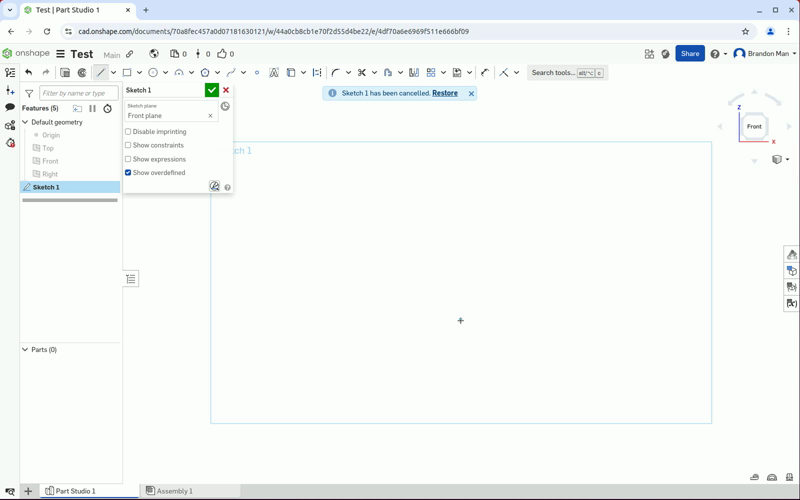
key_down(shift)
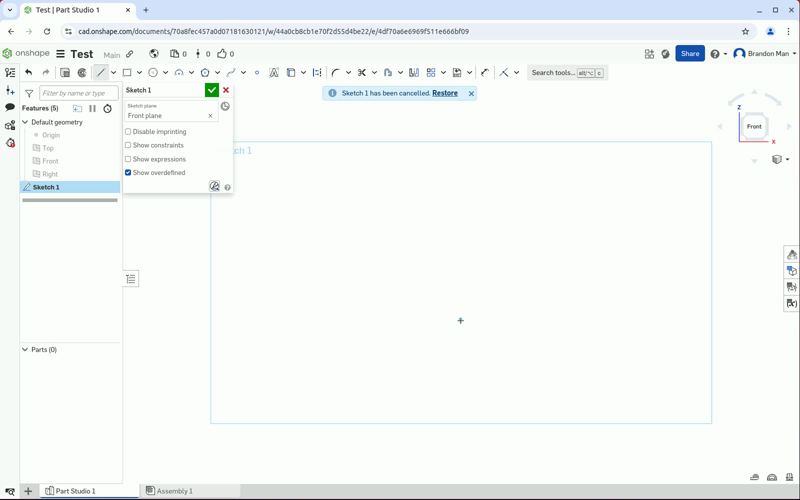
mouse_move(490, 320)
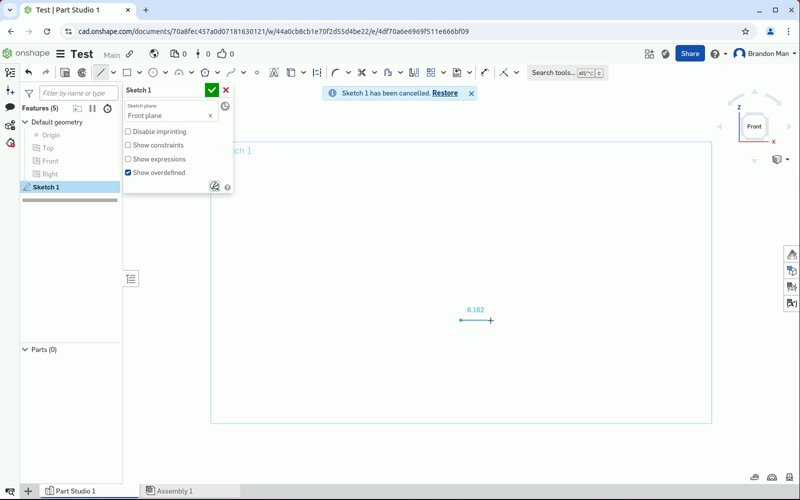
mouse_move(479, 320)
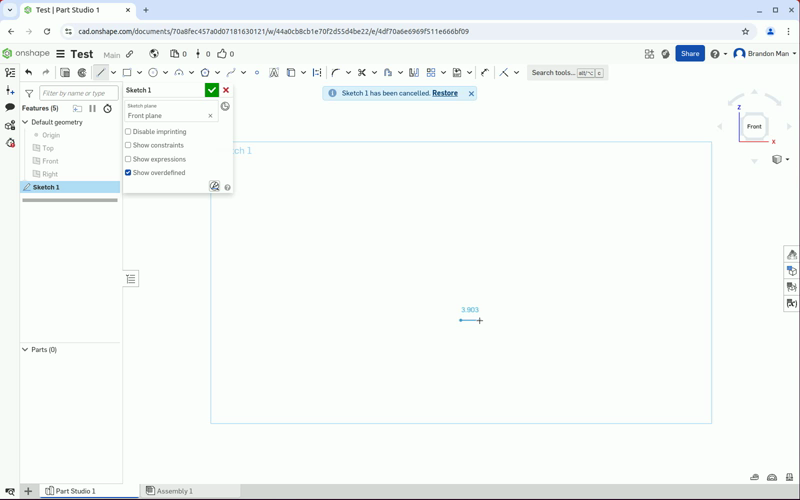
click(479, 320)
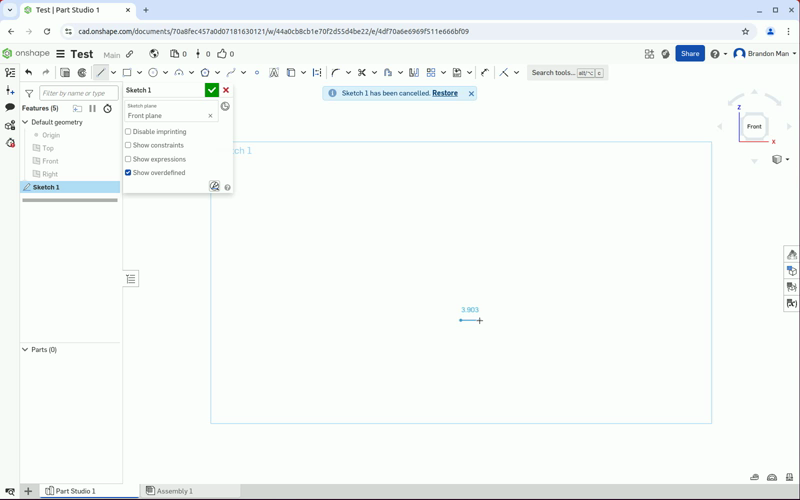
key_up(shift)
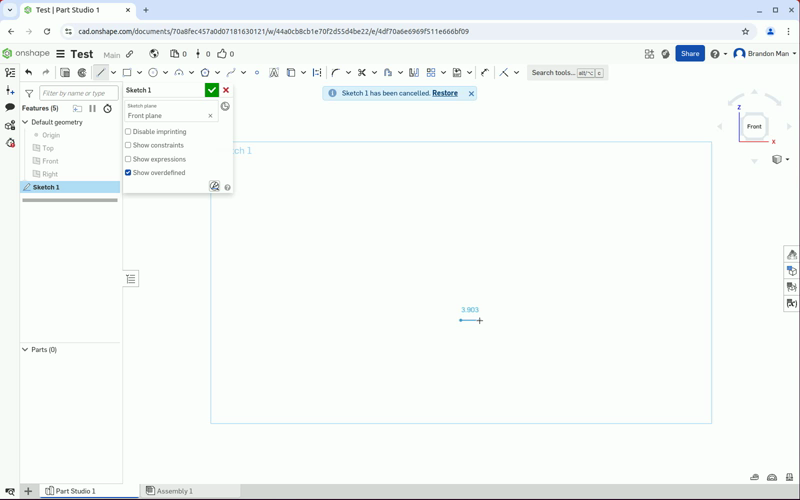
key_down(shift)
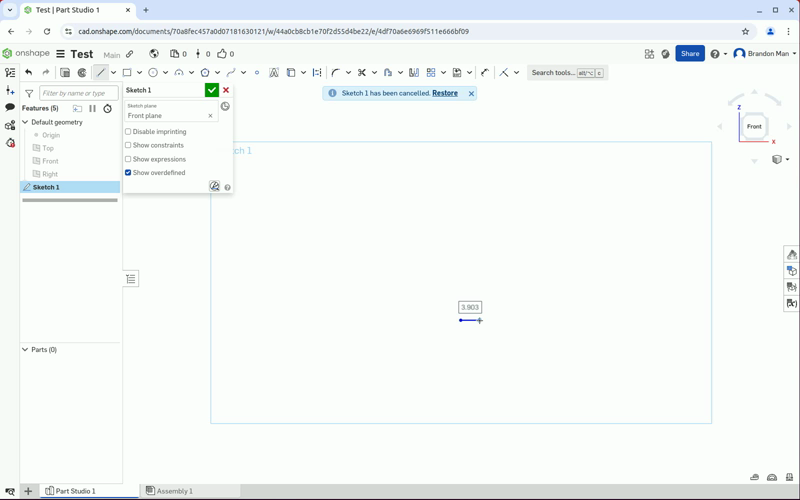
mouse_move(509, 320)
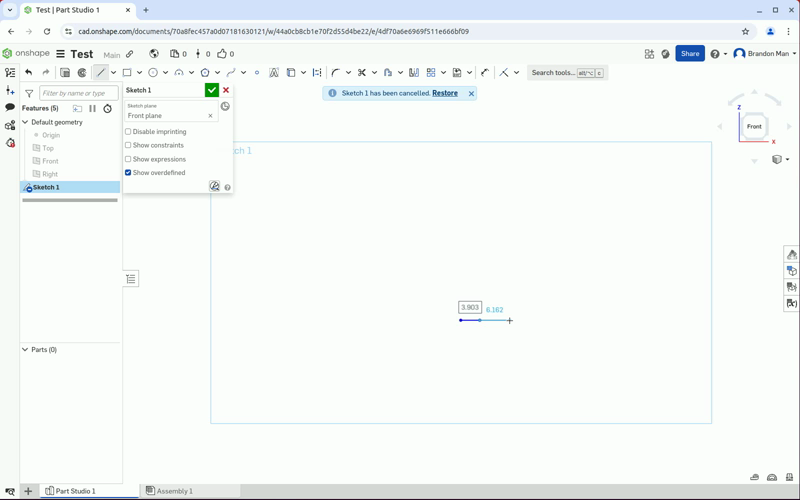
mouse_move(479, 301)
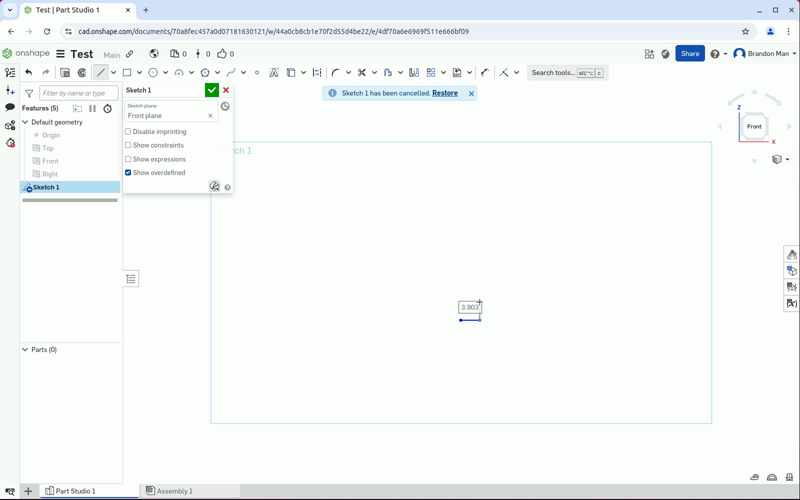
click(479, 301)
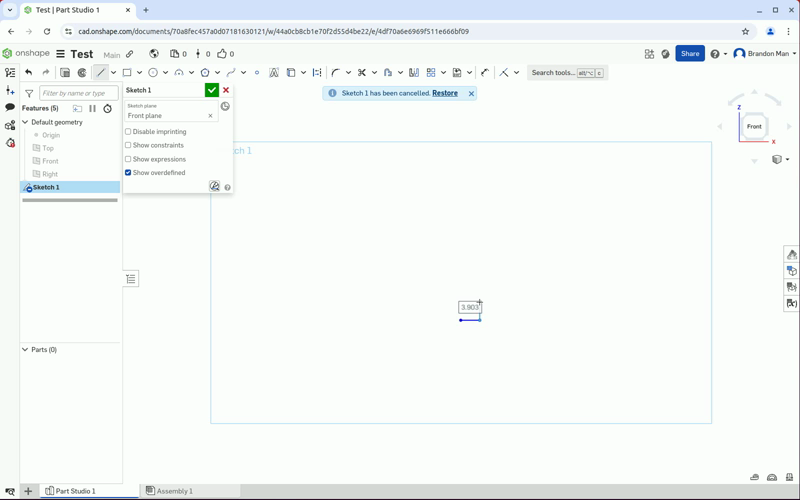
key_up(shift)
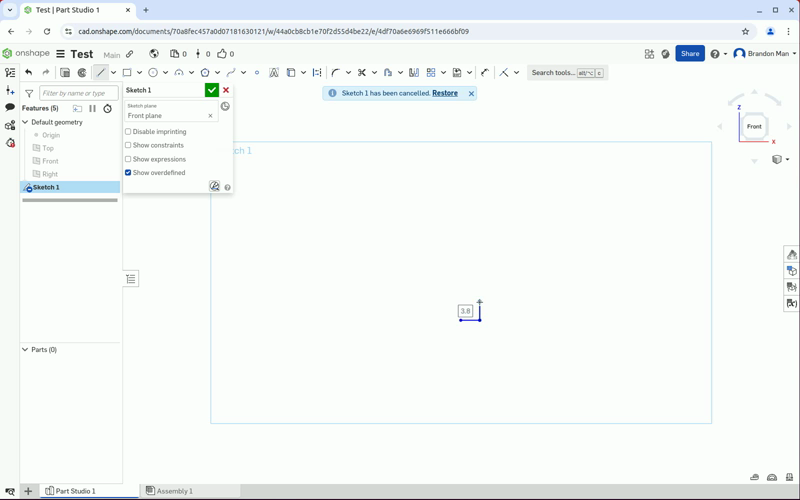
key_down(shift)
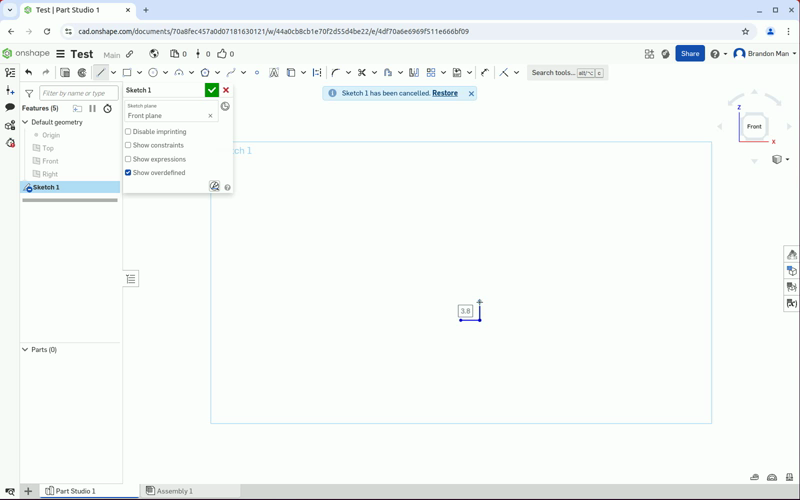
mouse_move(573, 301)
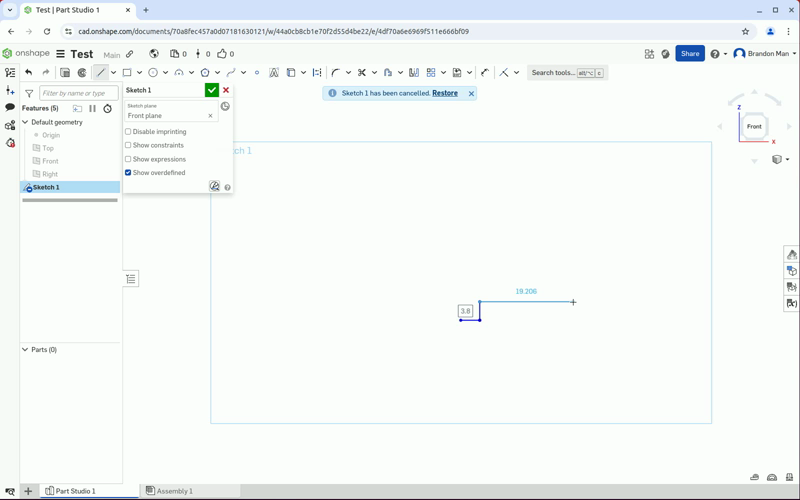
click(573, 301)
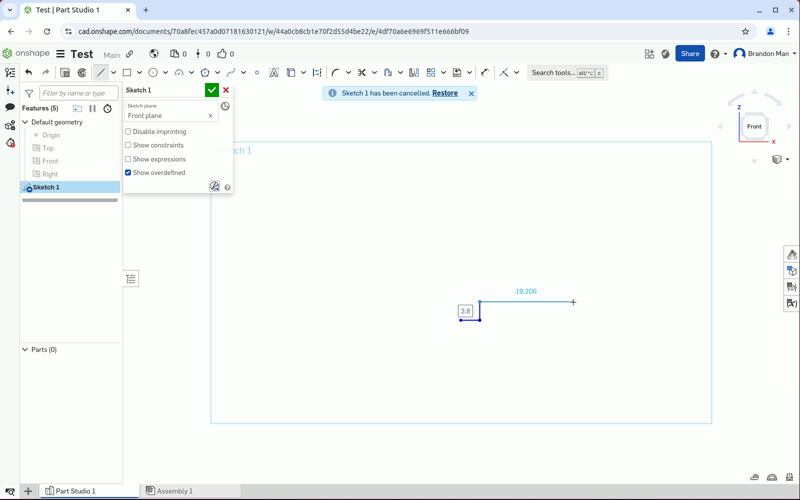
key_up(shift)
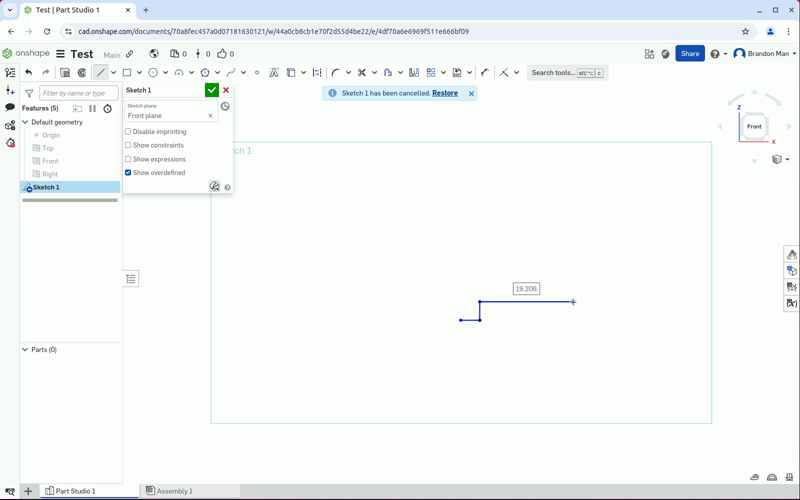
key_down(shift)
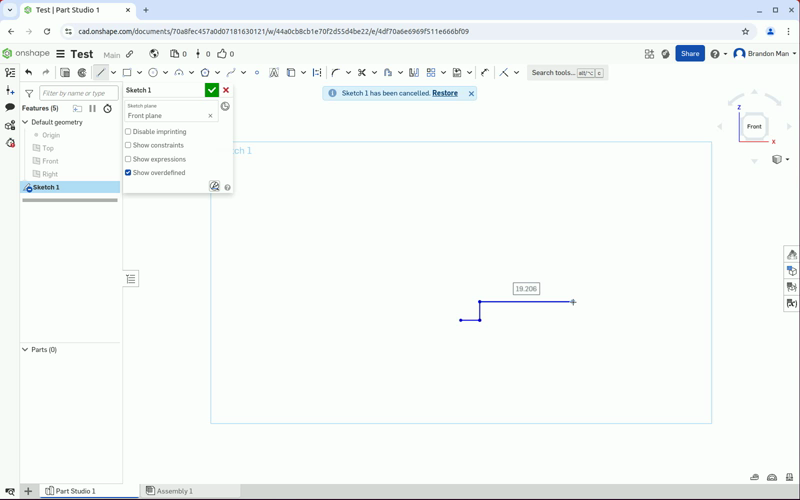
mouse_move(589, 301)
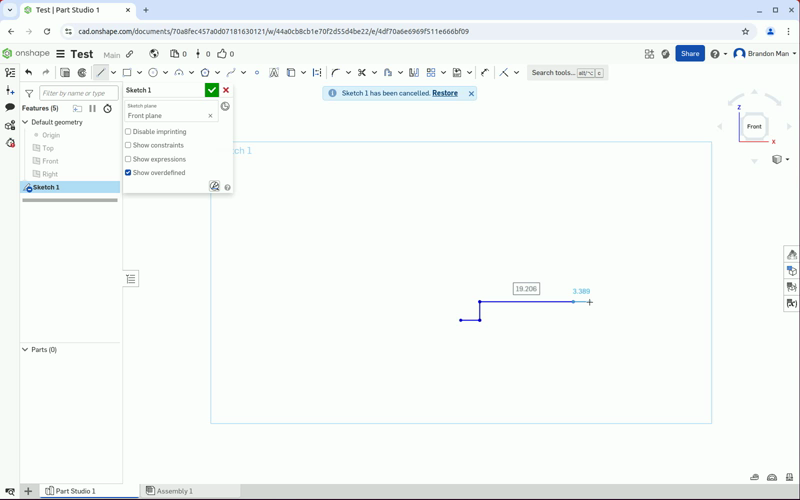
mouse_move(573, 263)
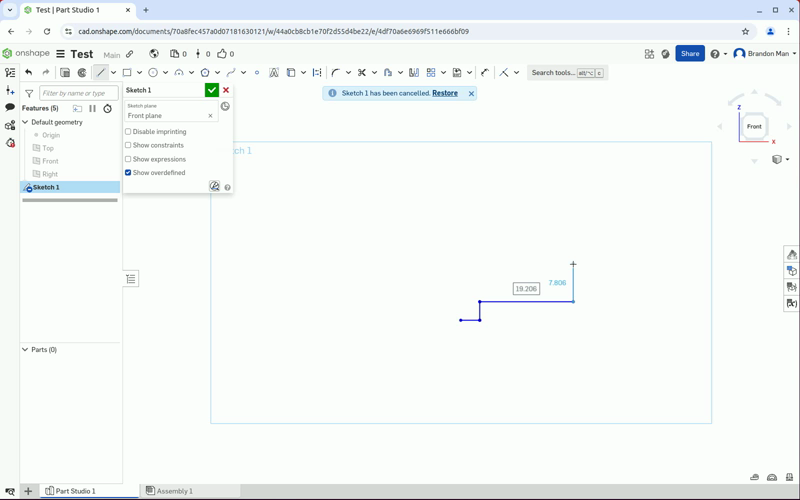
click(573, 263)
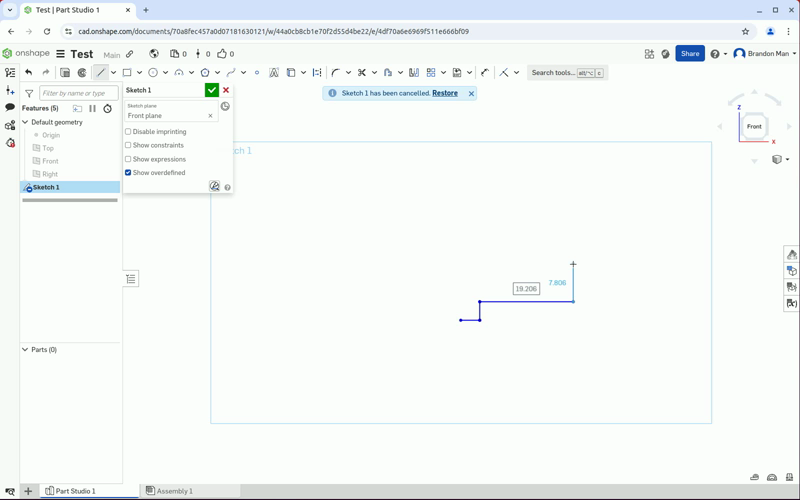
key_up(shift)
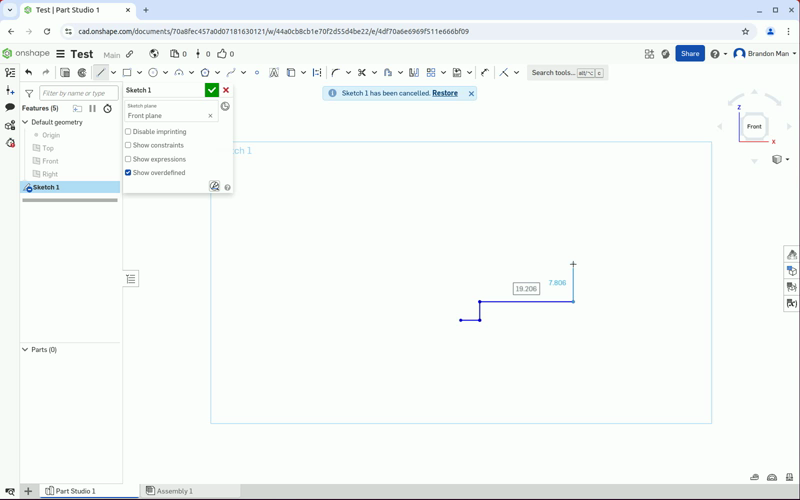
key_down(shift)
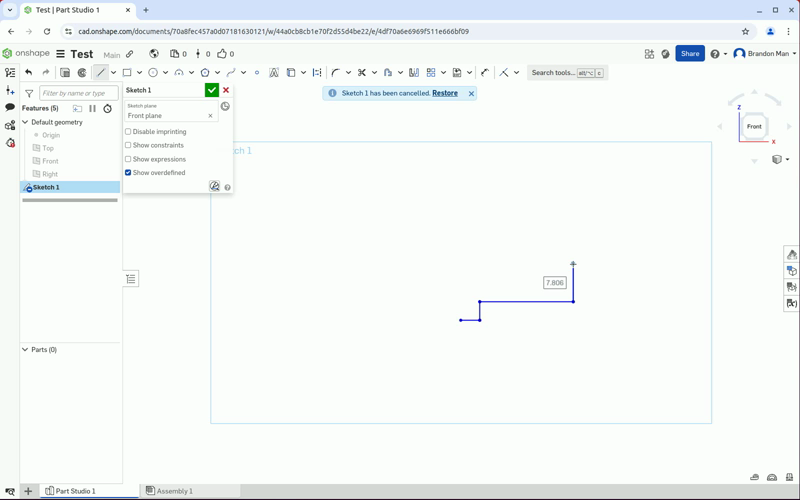
mouse_move(589, 263)
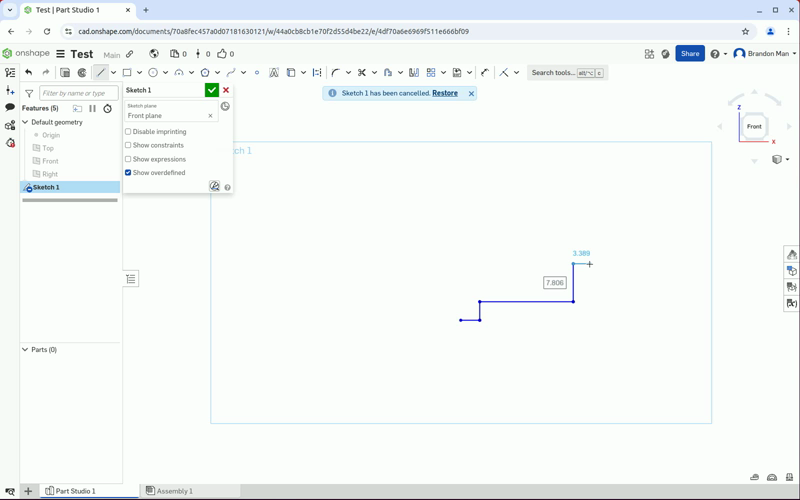
mouse_move(517, 263)
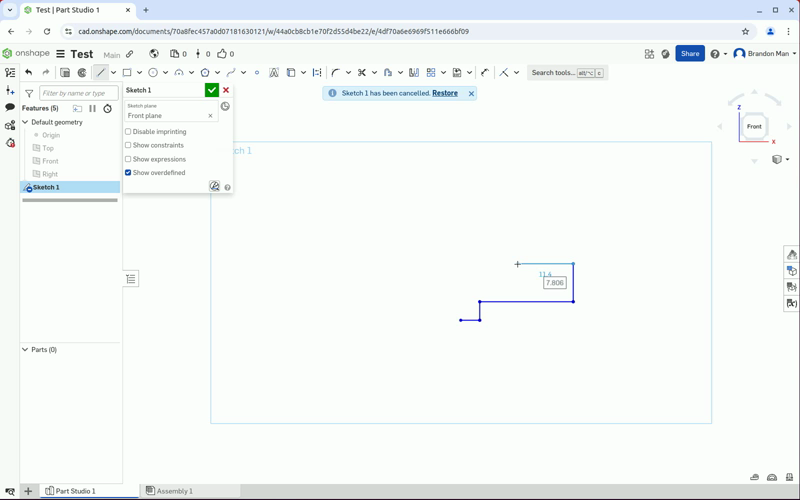
click(517, 263)
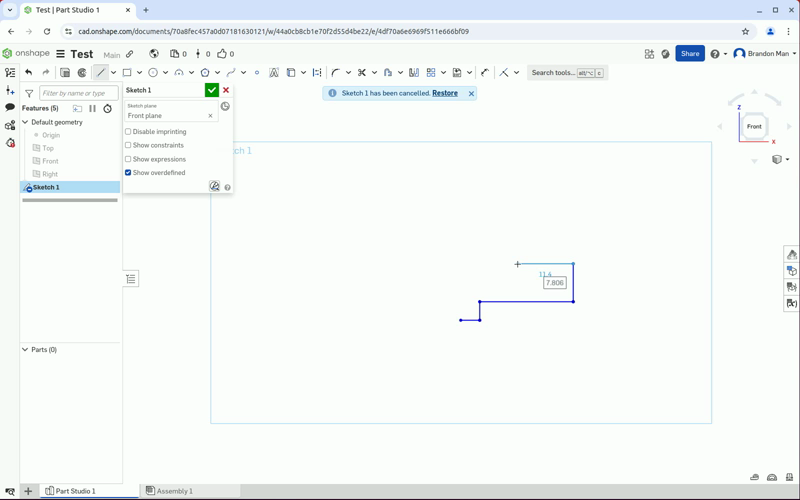
key_up(shift)
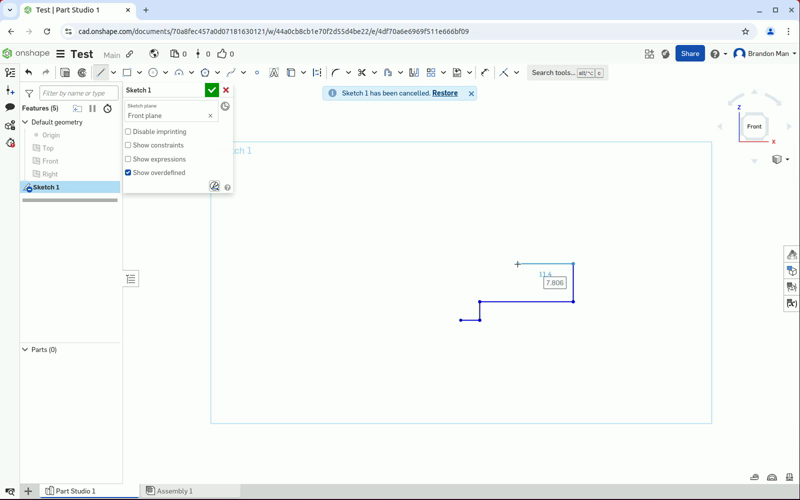
key_down(shift)
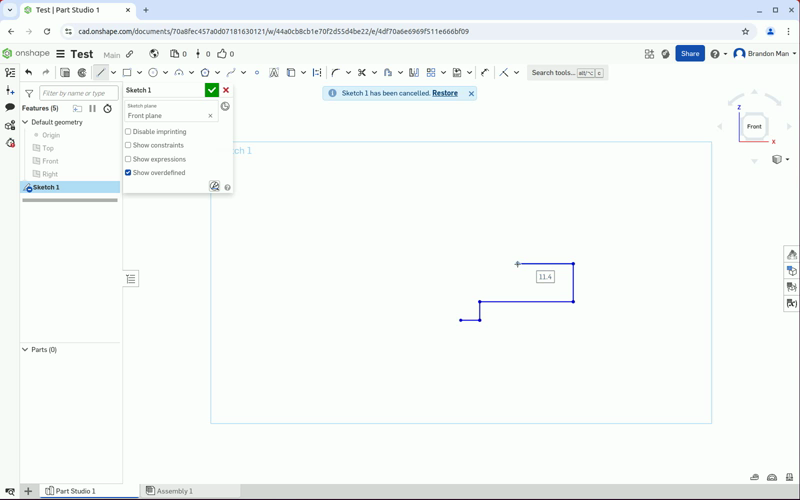
mouse_move(547, 263)
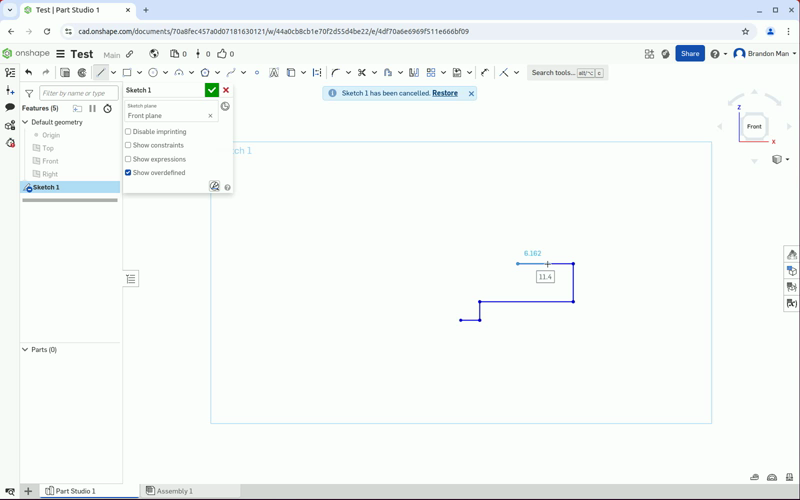
mouse_move(517, 282)
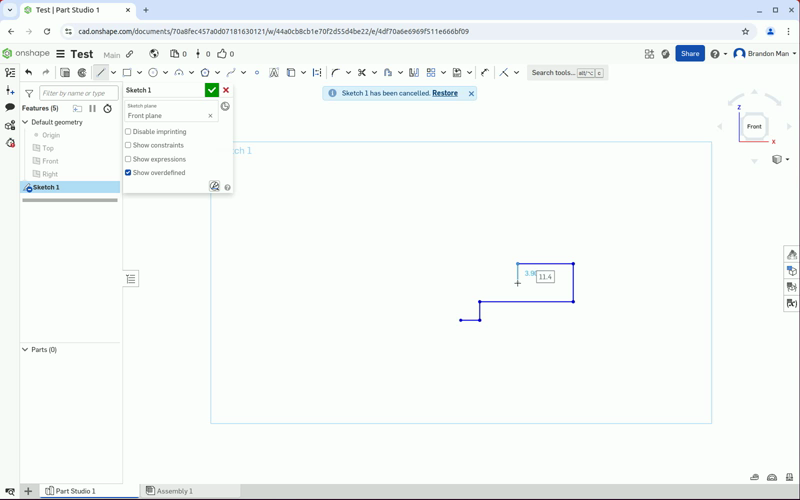
click(517, 282)
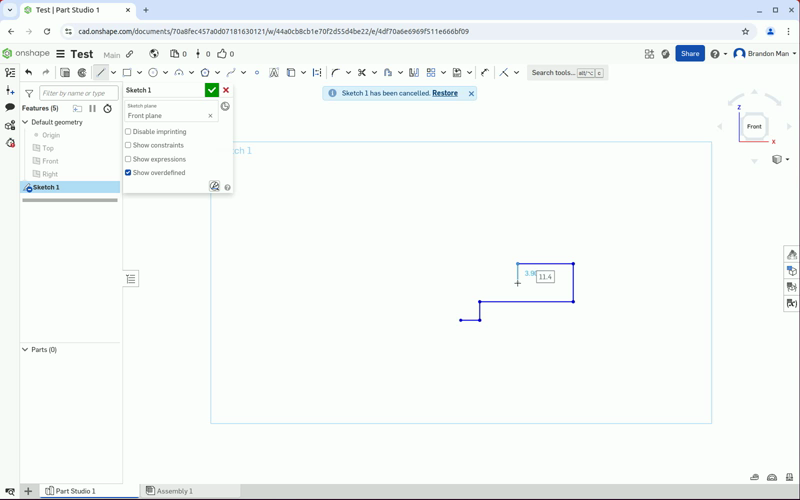
key_up(shift)
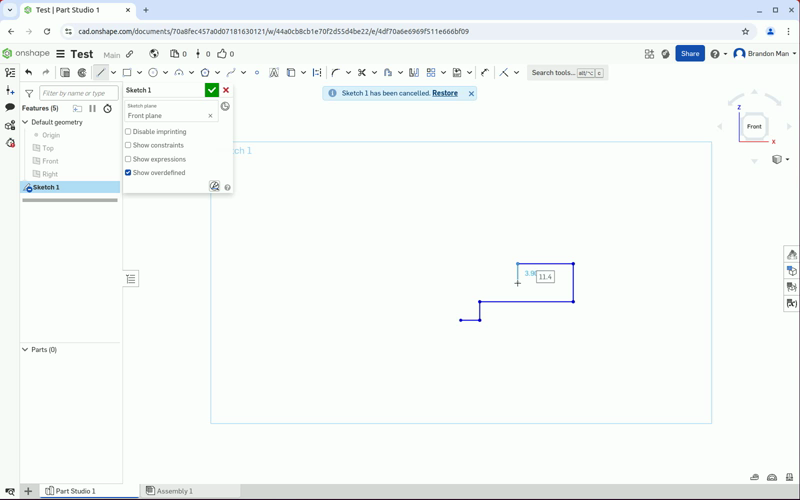
key_down(shift)
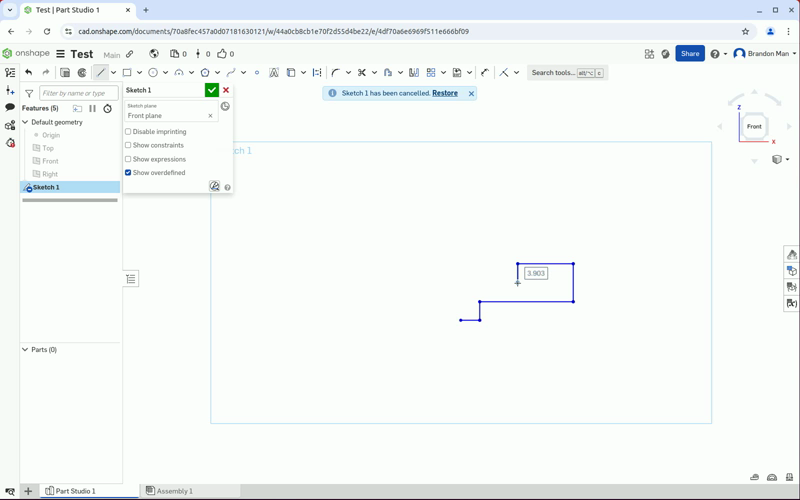
mouse_move(547, 282)
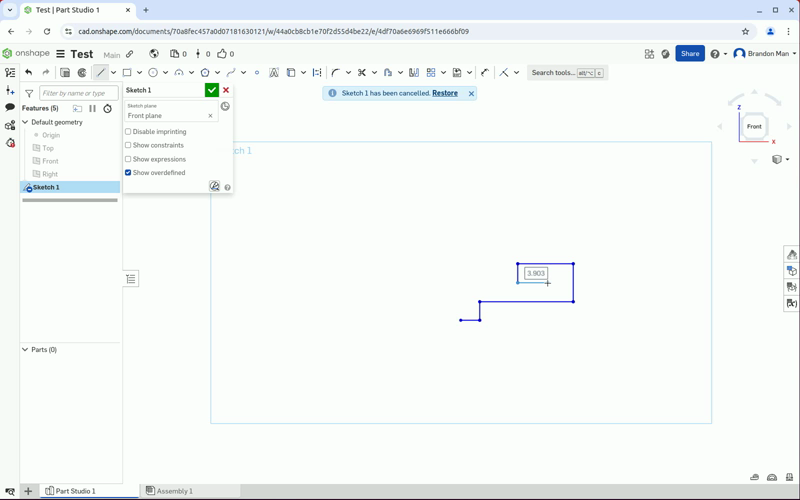
mouse_move(460, 282)
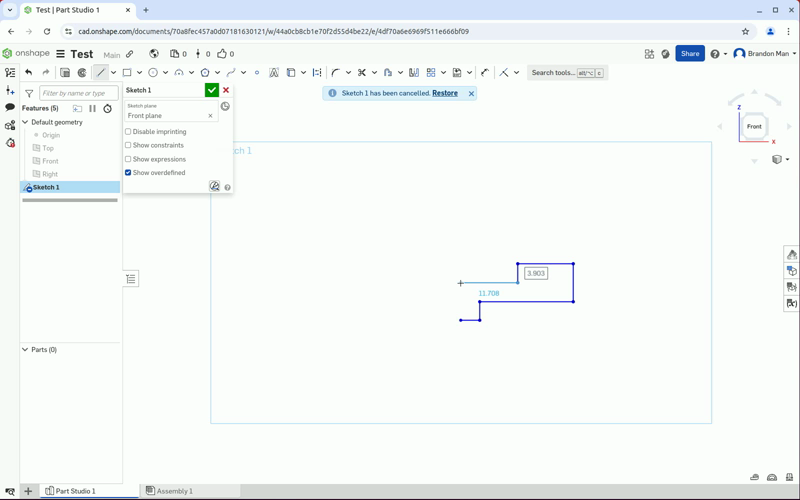
click(460, 282)
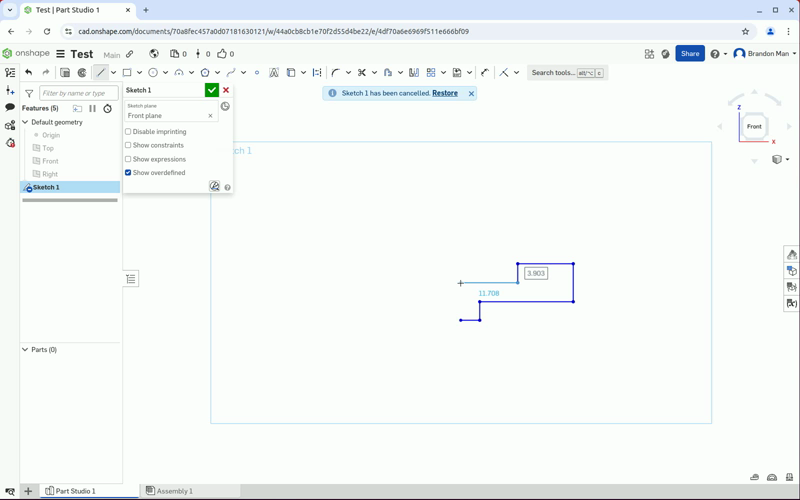
key_up(shift)
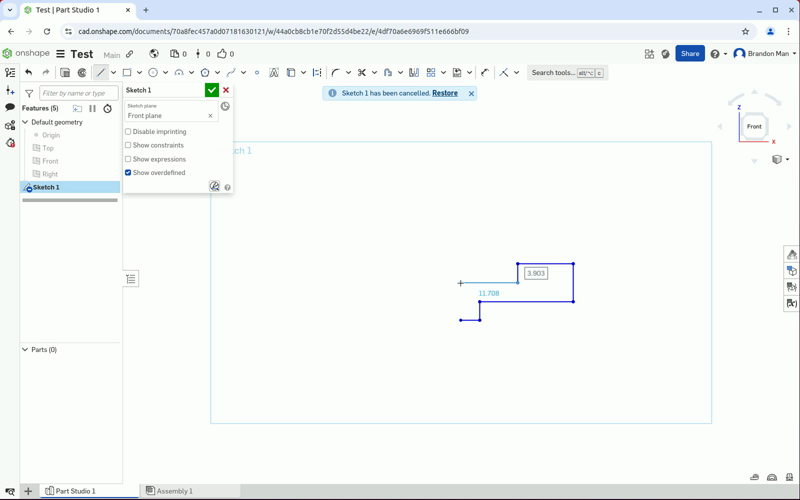
mouse_move(490, 282)
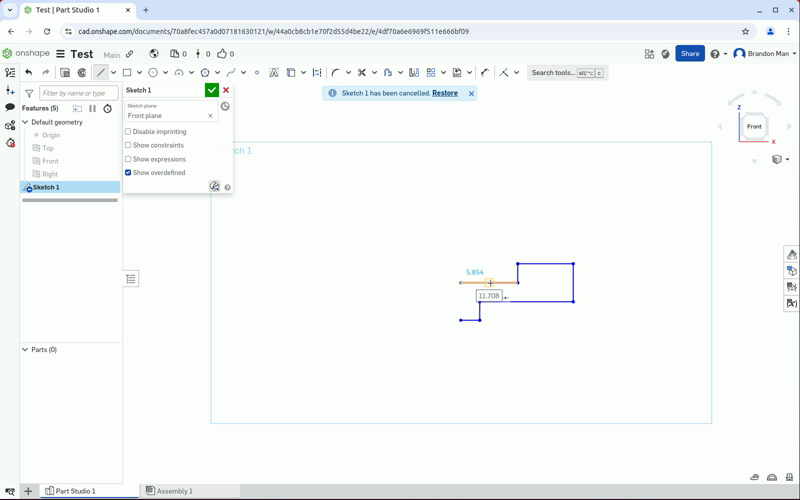
key_down(shift)
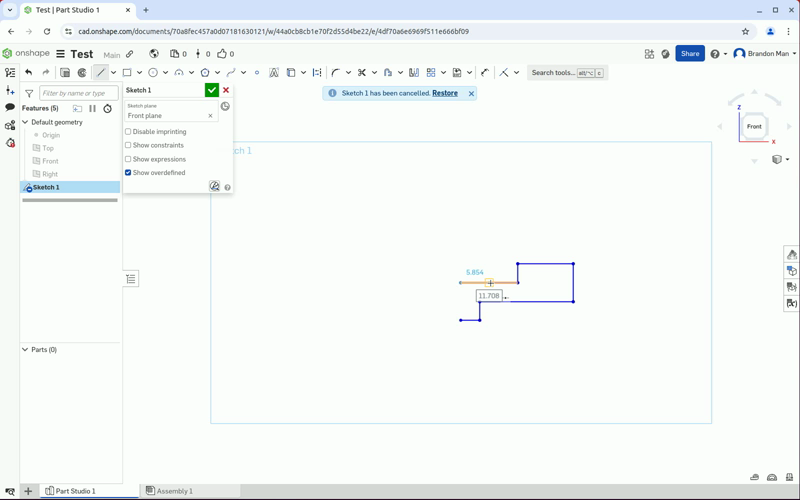
mouse_move(460, 320)
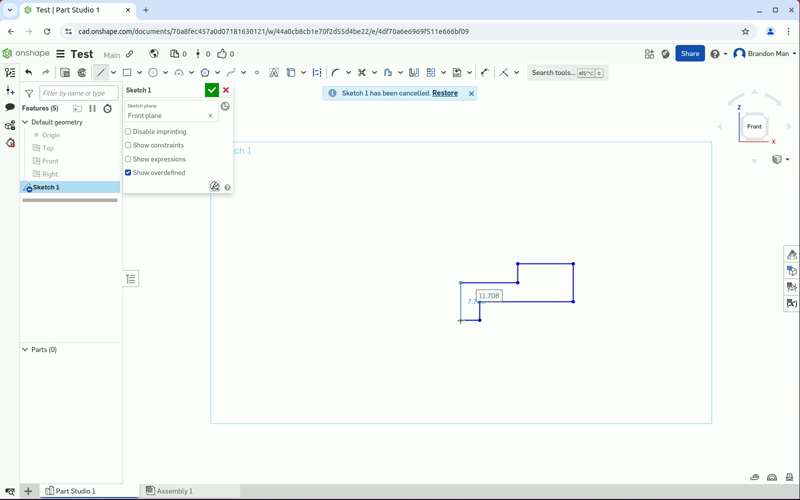
key_up(shift)
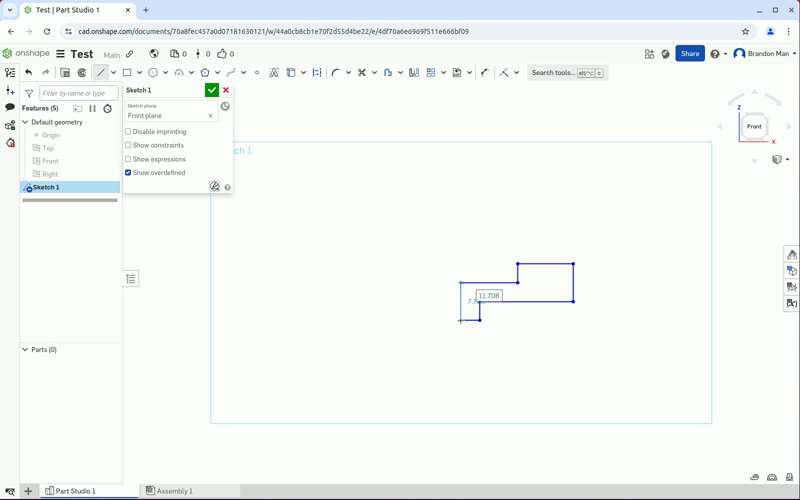
click(460, 320)
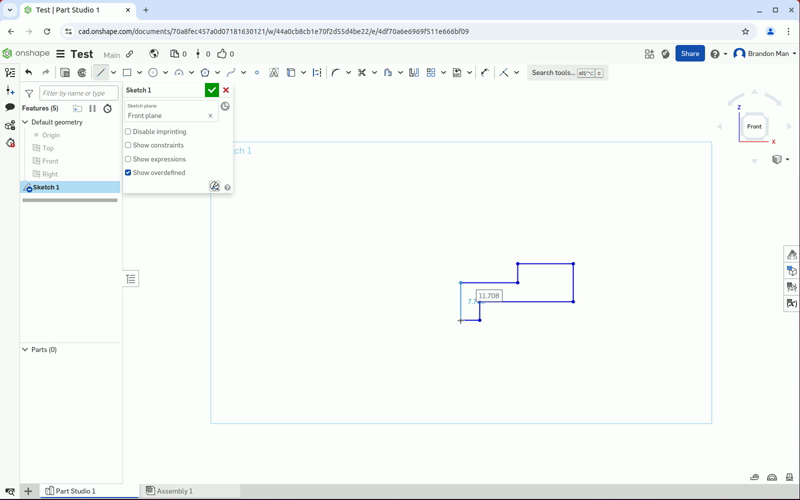
key(esc)
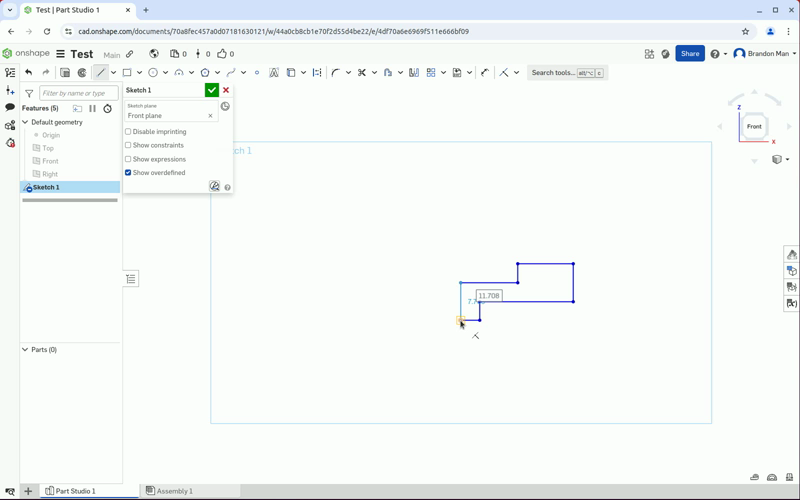
mouse_move(536, 267)
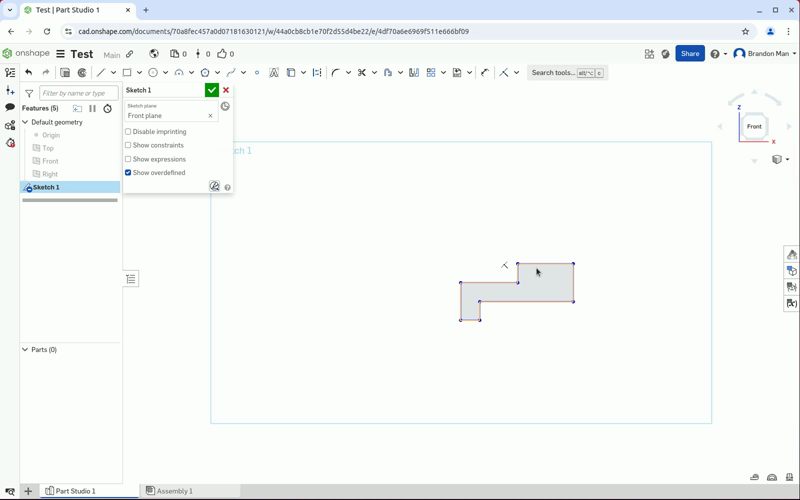
click(536, 267)
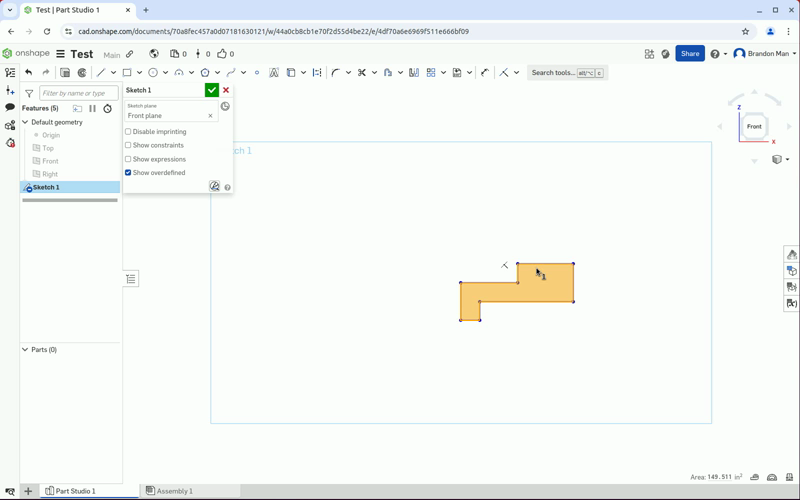
mouse_move(73, 352)
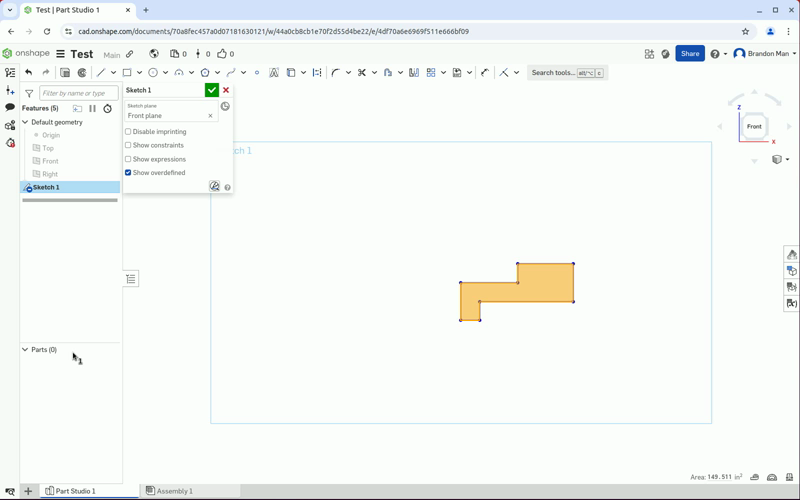
key(shift+y)
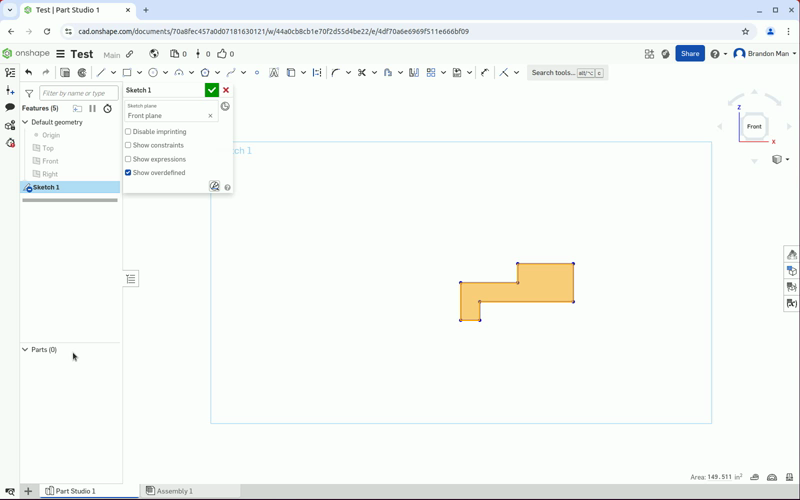
key(shift+e)
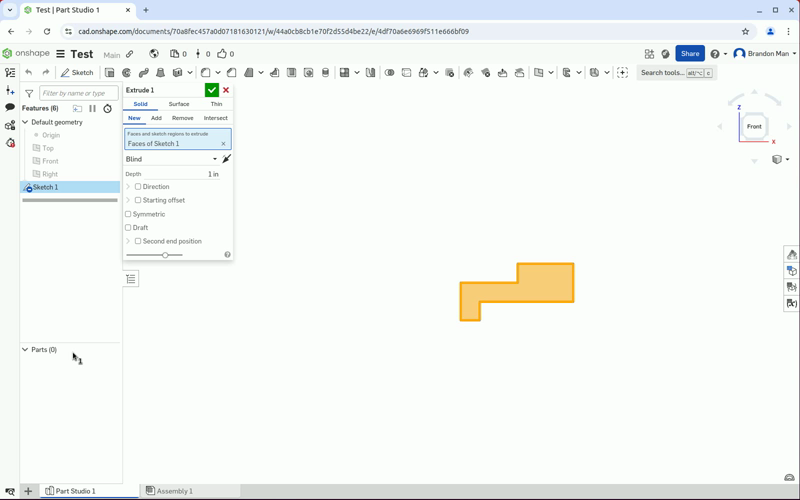
mouse_move(143, 106)
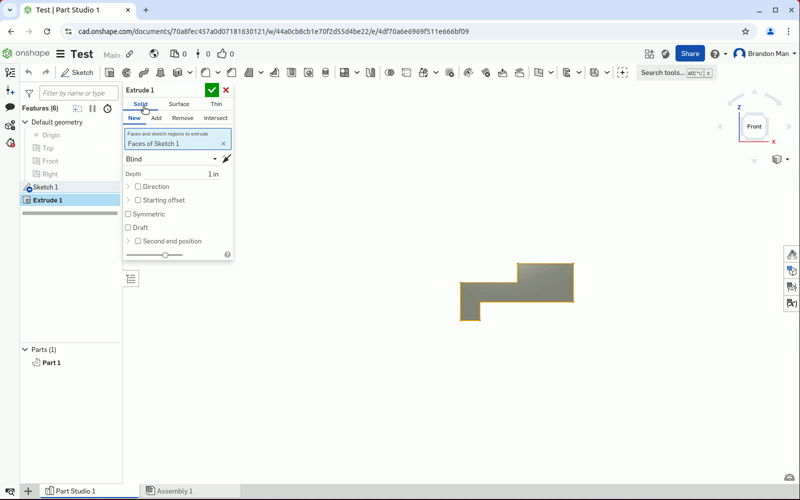
click(143, 106)
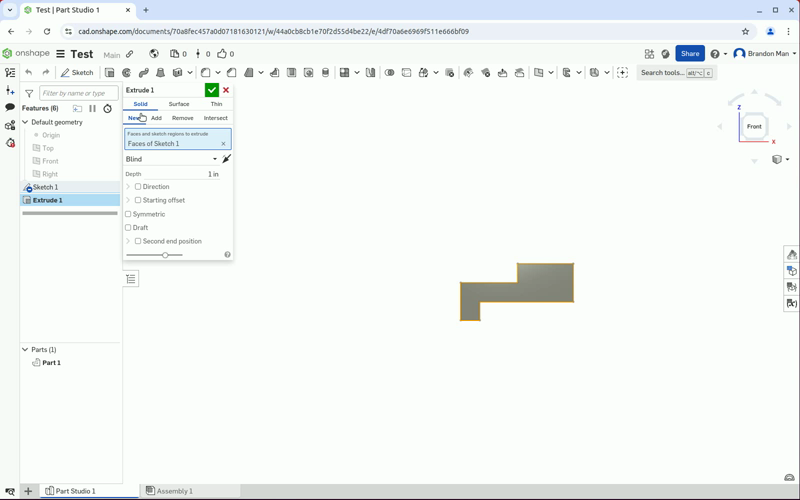
mouse_move(137, 120)
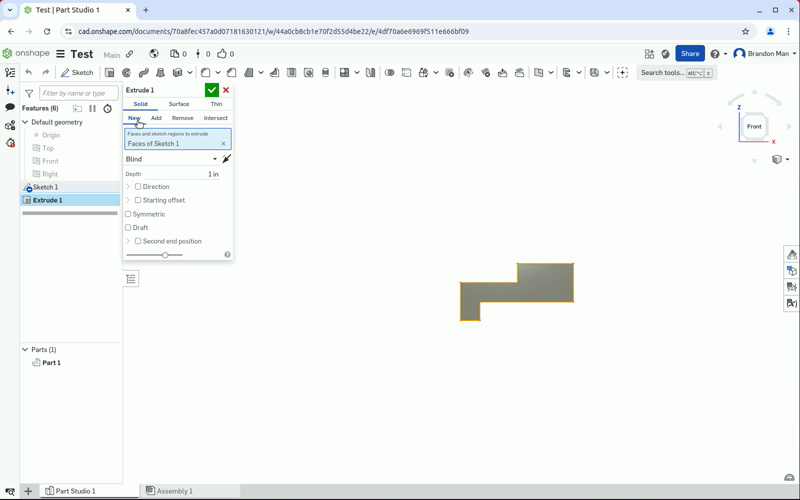
click(137, 120)
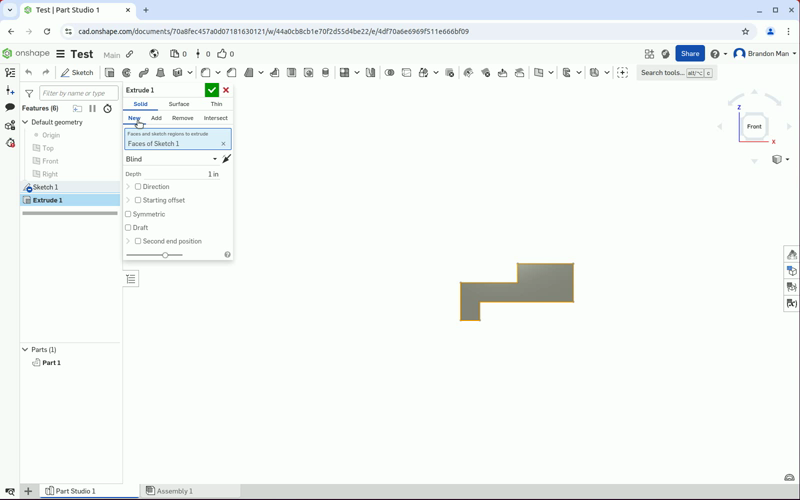
key(tab, 4)
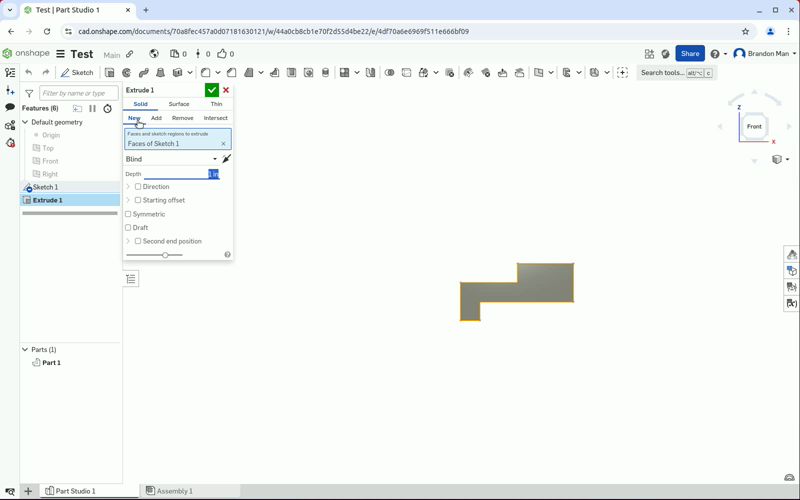
text(15.405)
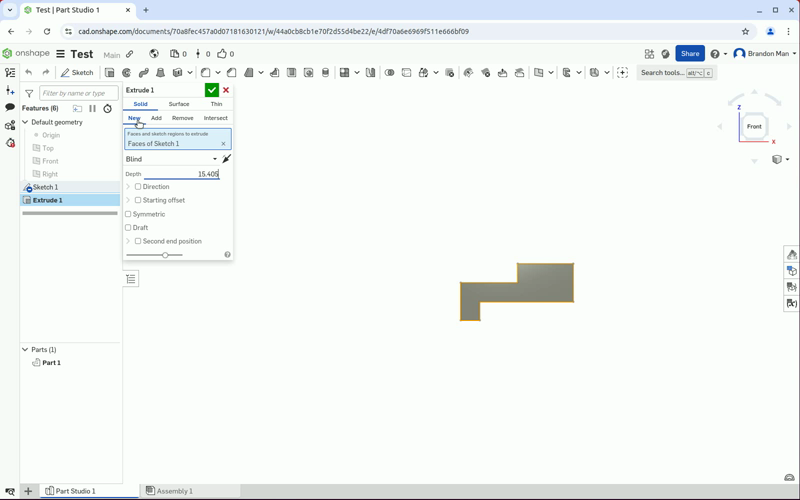
key(enter)
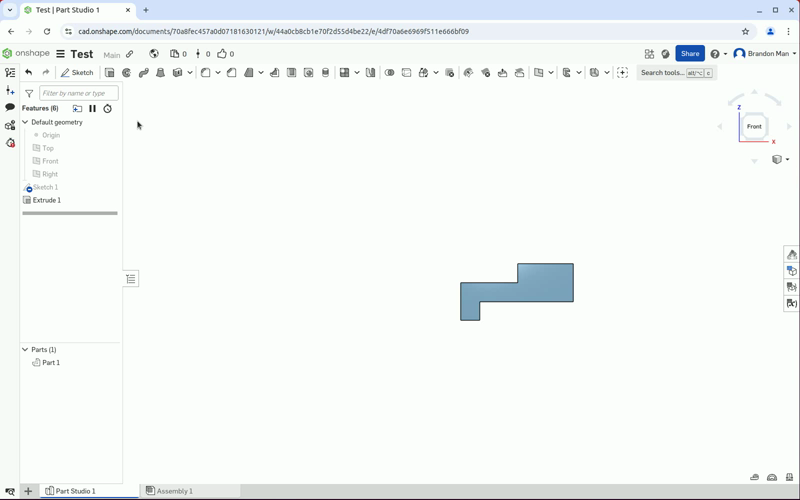
key(shift+h)
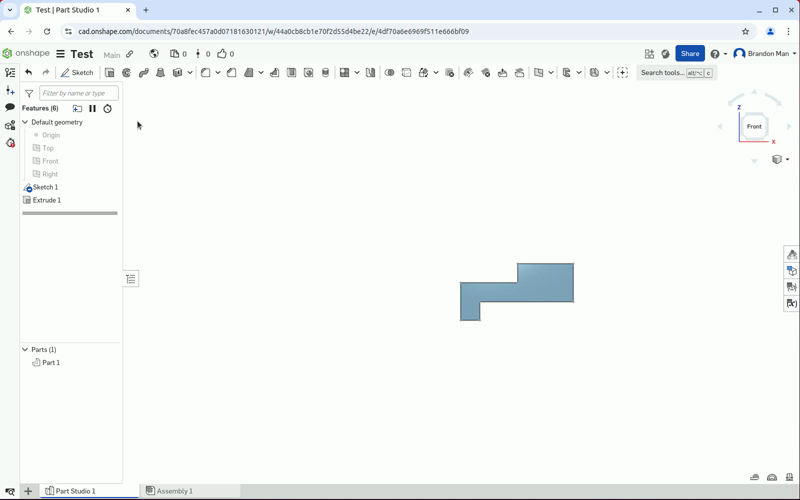
key(shift+h)
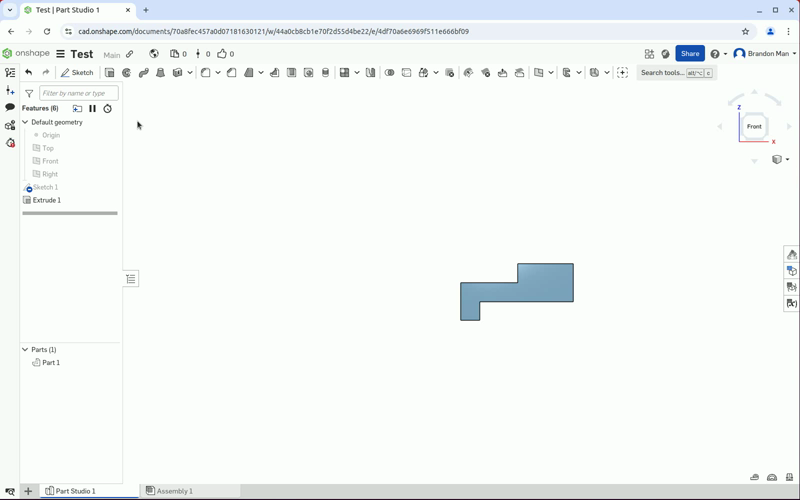
mouse_move(73, 189)
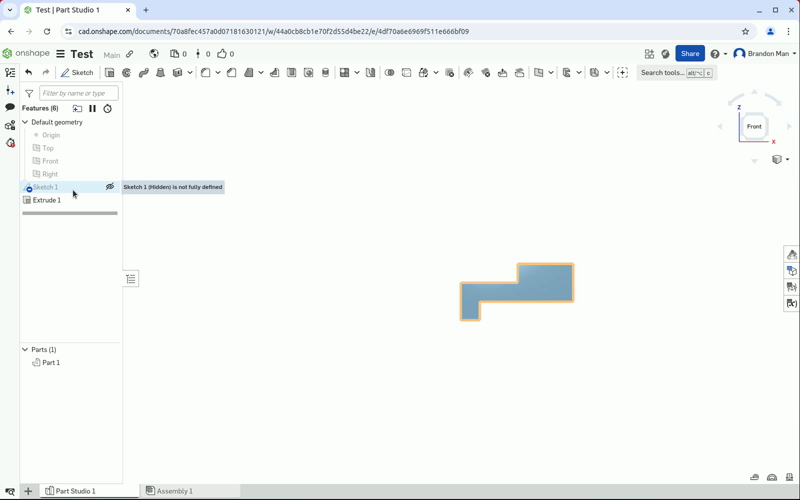
click(73, 189)
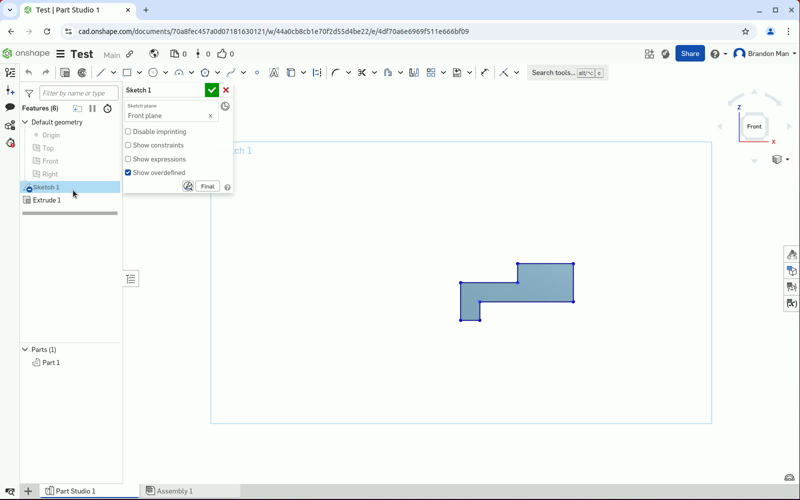
mouse_move(229, 92)
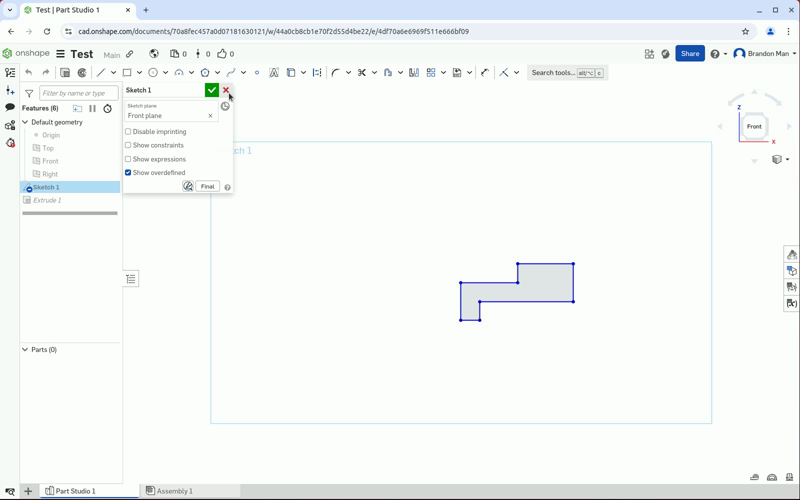
click(229, 92)
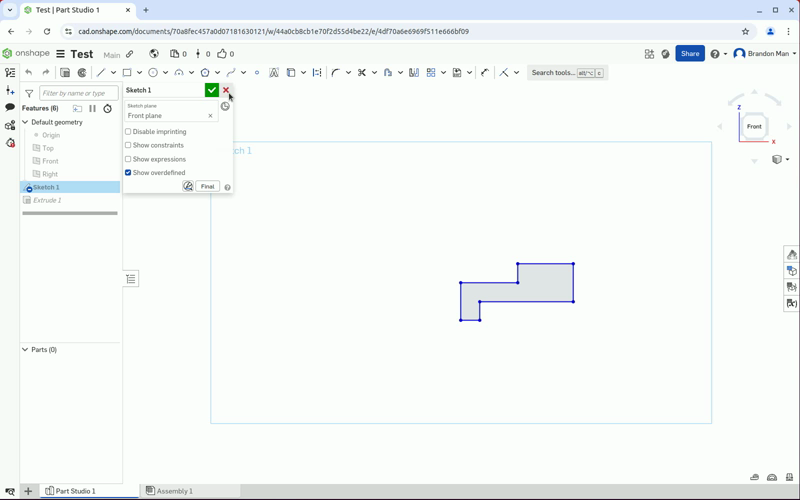
key(shift+s)
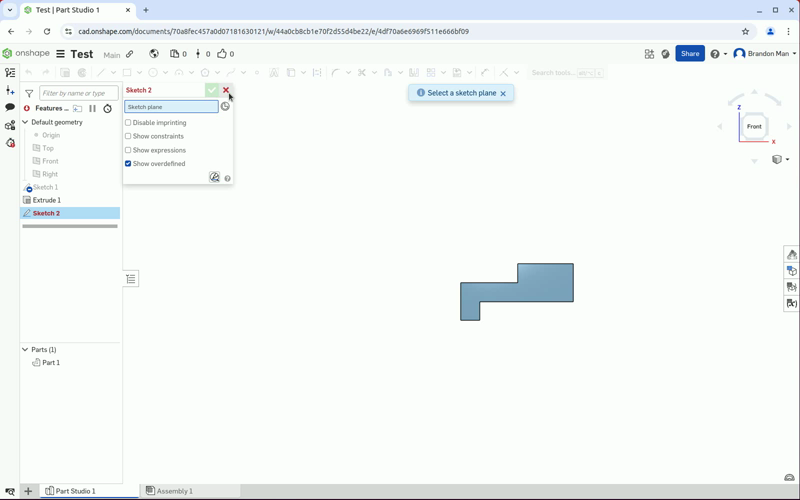
mouse_move(73, 163)
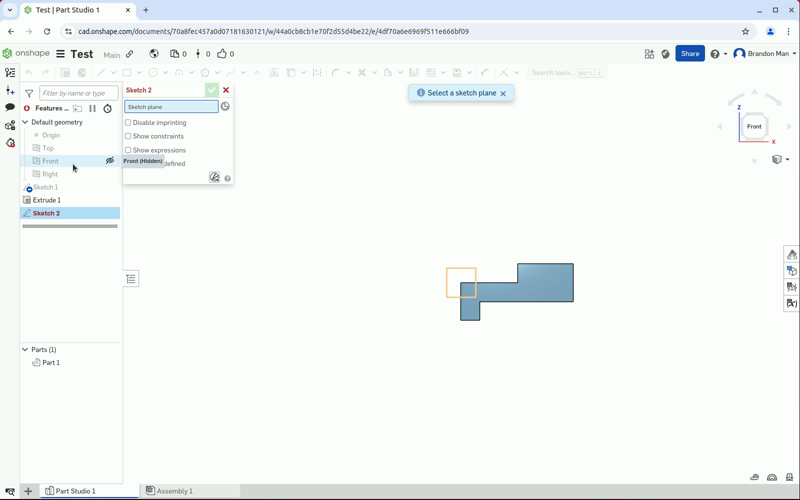
click(73, 163)
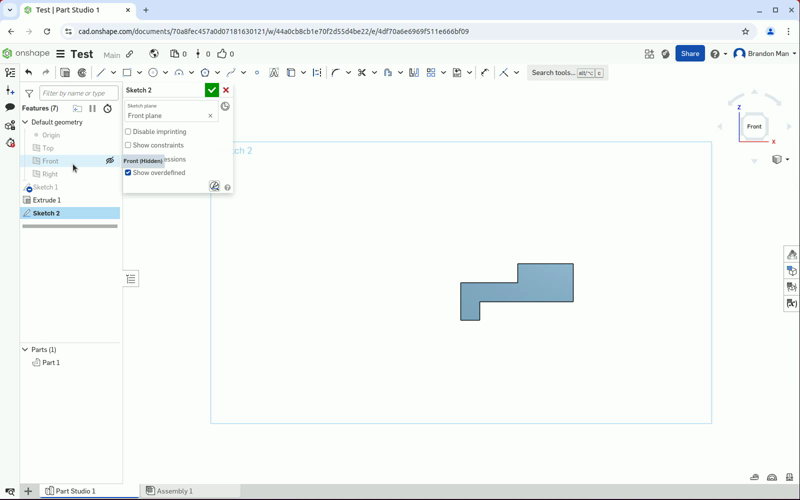
mouse_move(73, 352)
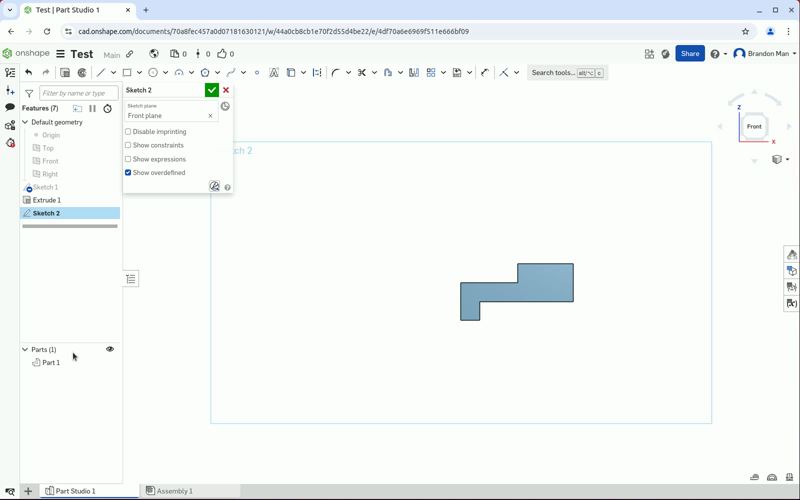
key(y)
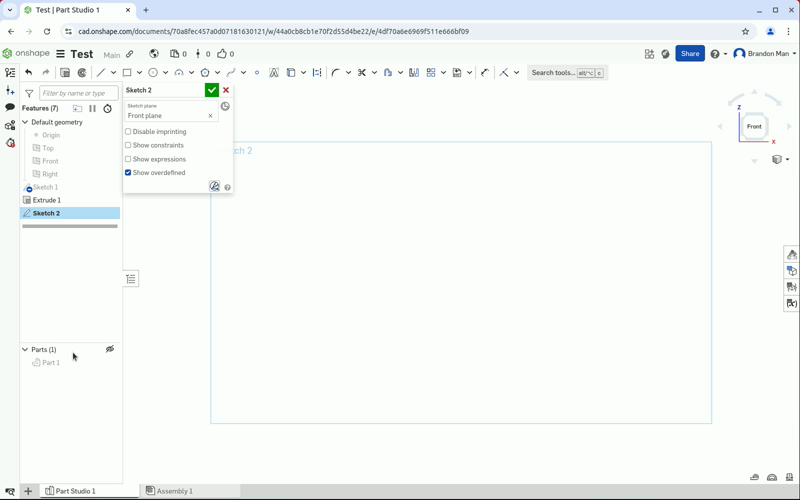
key(l)
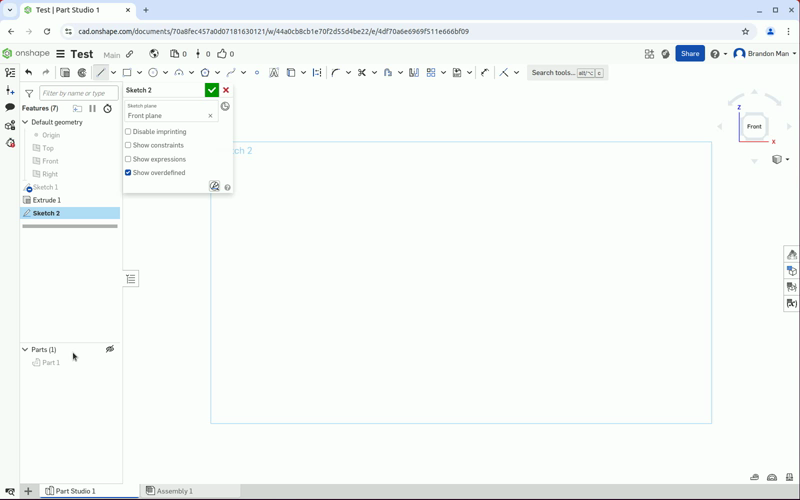
key_down(shift)
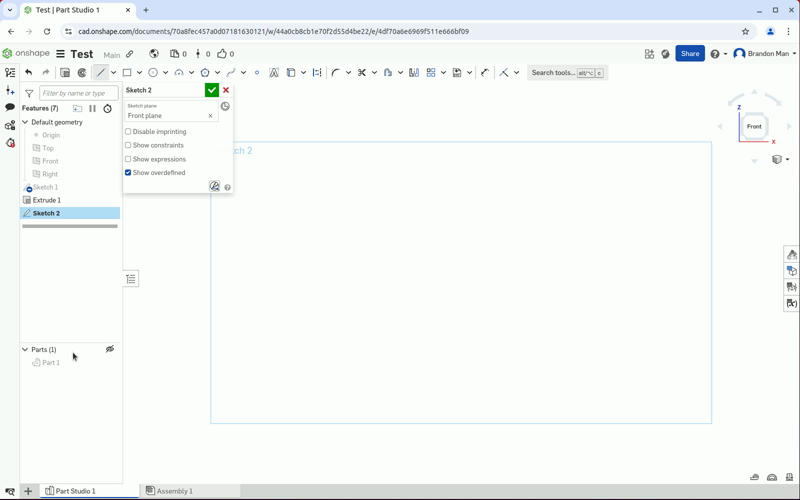
mouse_move(516, 264)
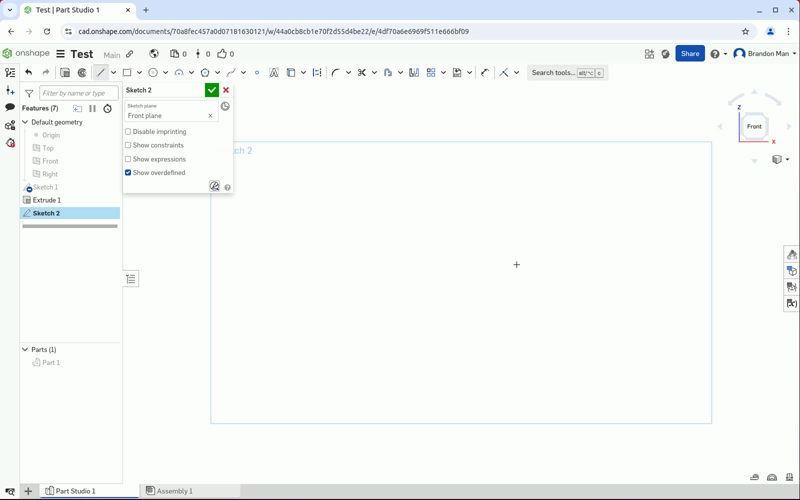
click(516, 264)
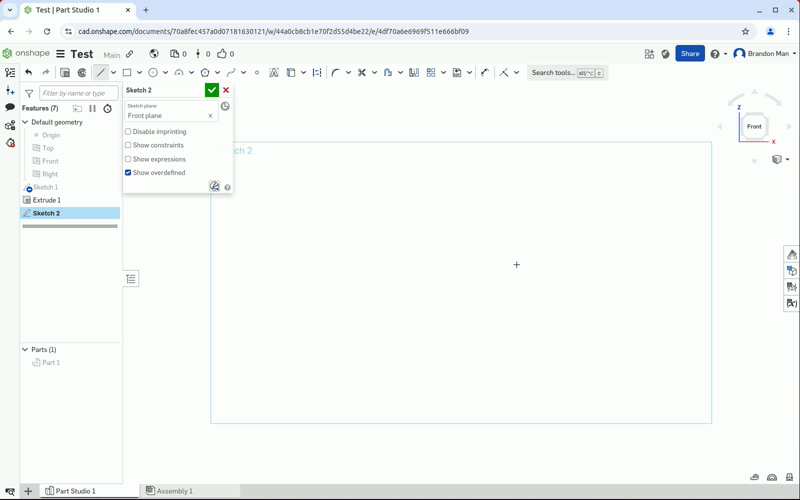
key_up(shift)
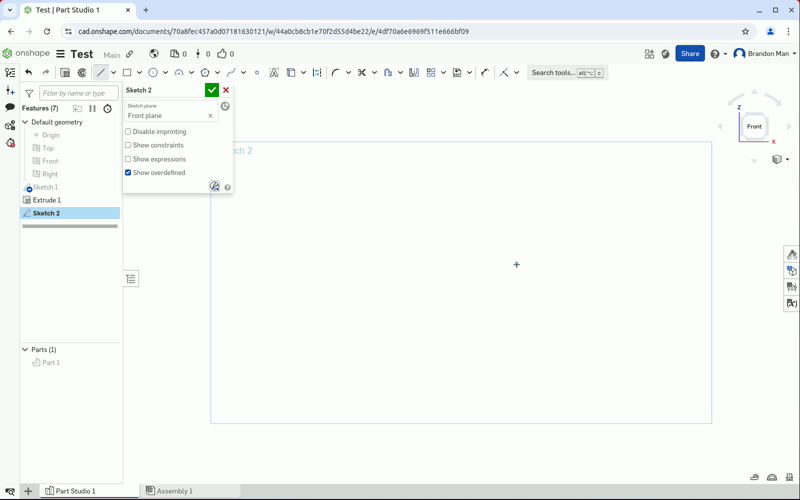
key_down(shift)
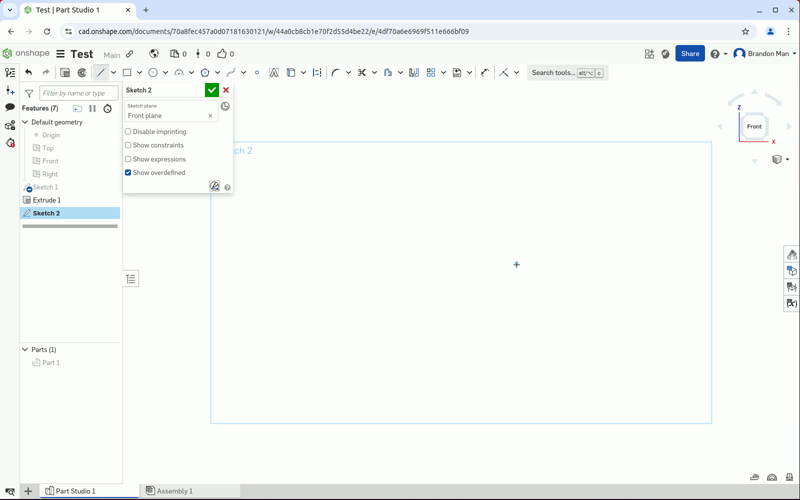
mouse_move(546, 264)
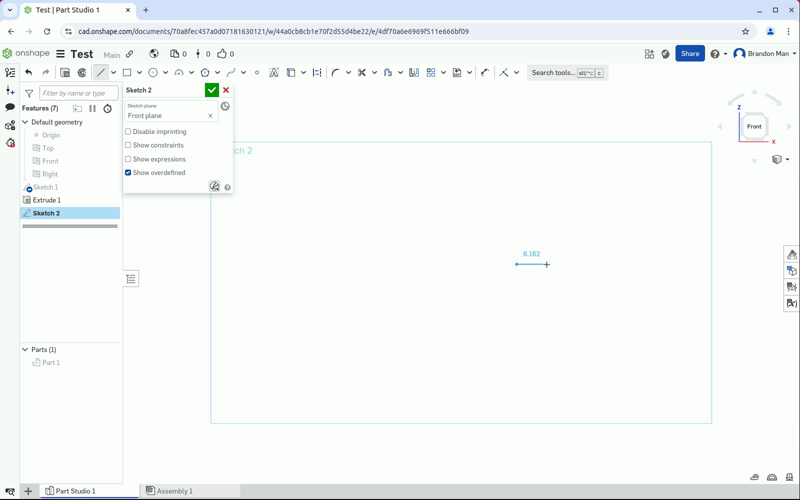
mouse_move(573, 264)
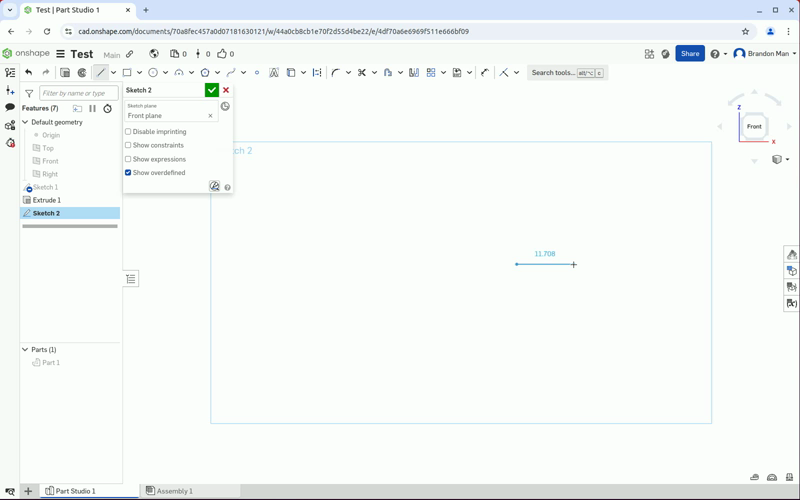
click(573, 264)
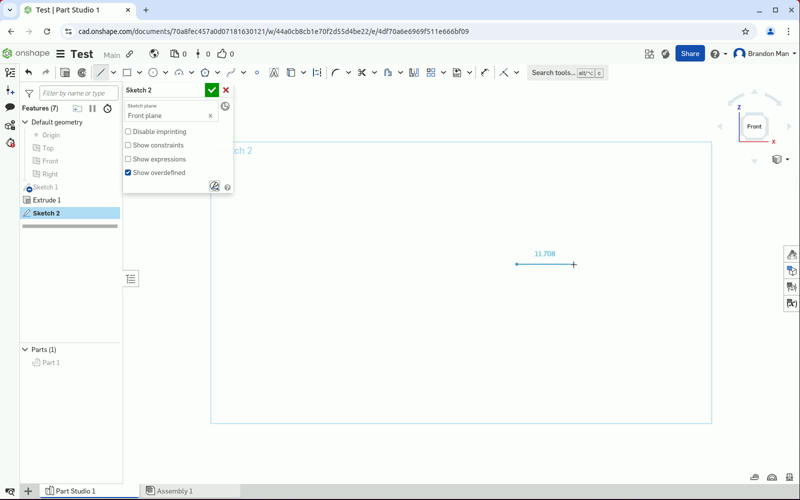
key_up(shift)
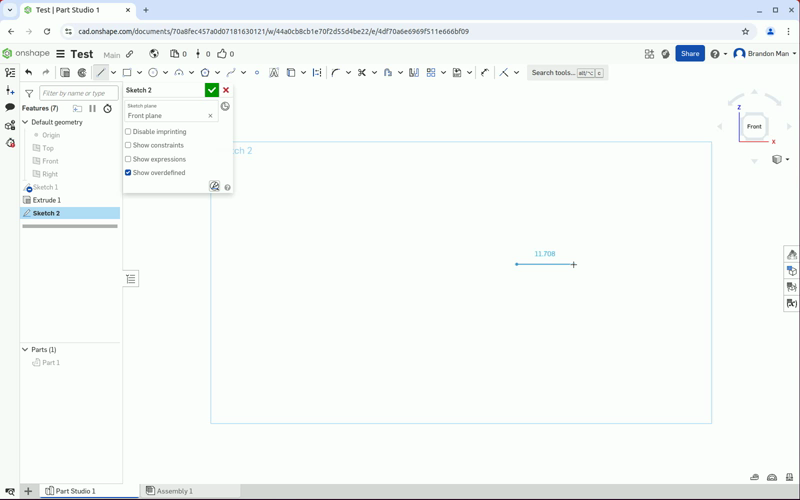
key_down(shift)
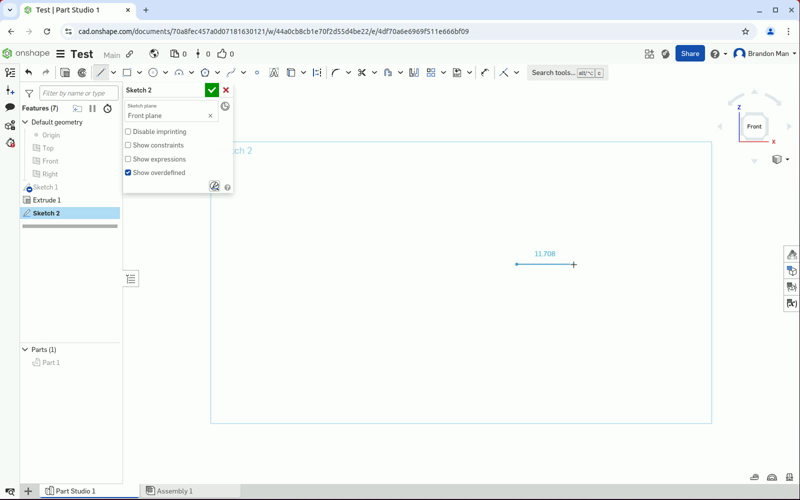
mouse_move(589, 264)
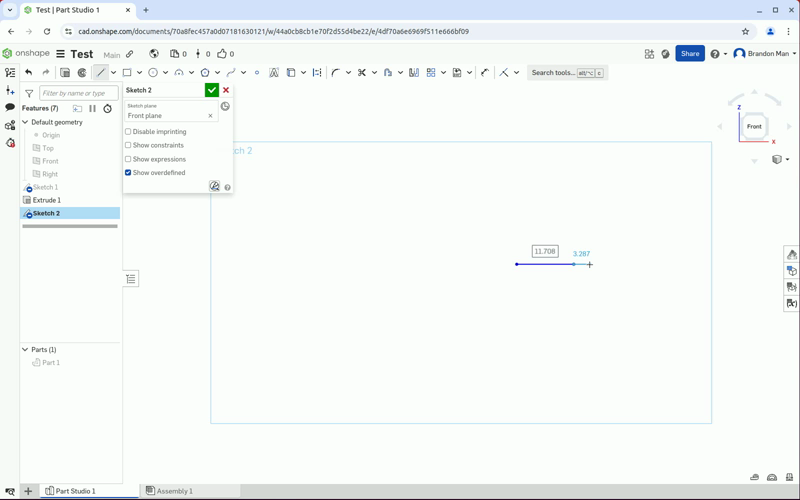
mouse_move(573, 245)
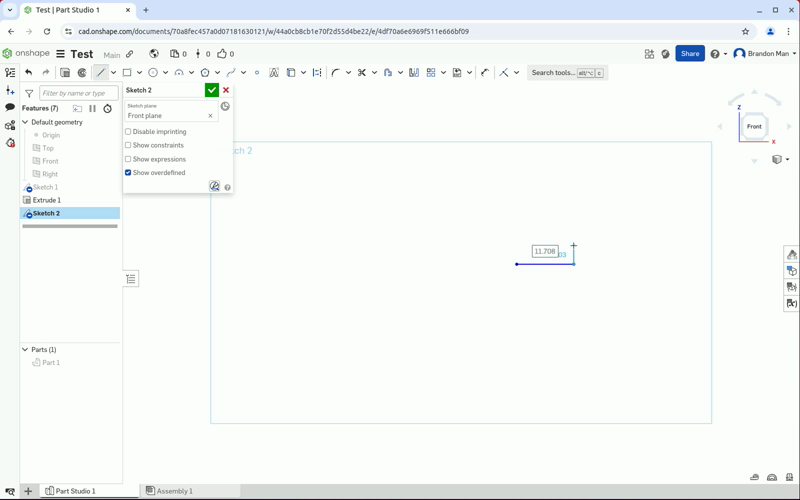
click(573, 245)
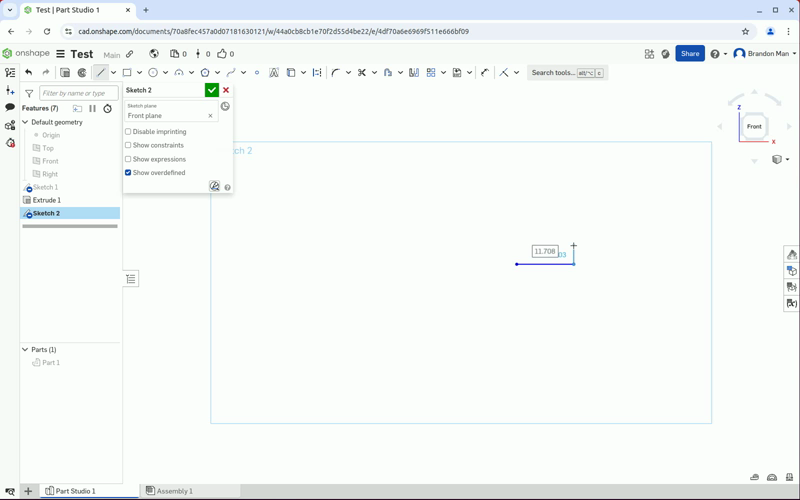
key_up(shift)
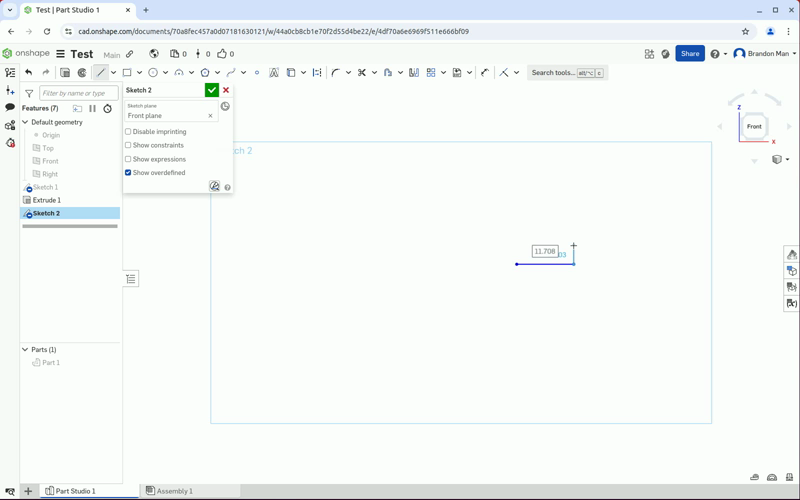
key_down(shift)
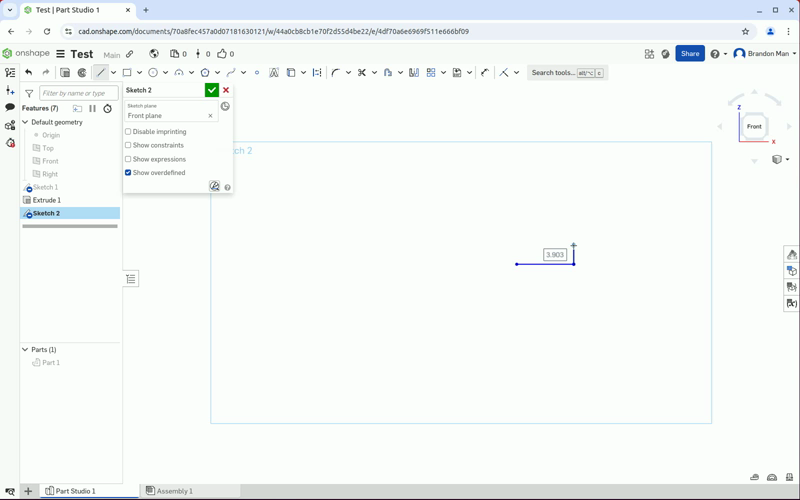
mouse_move(589, 245)
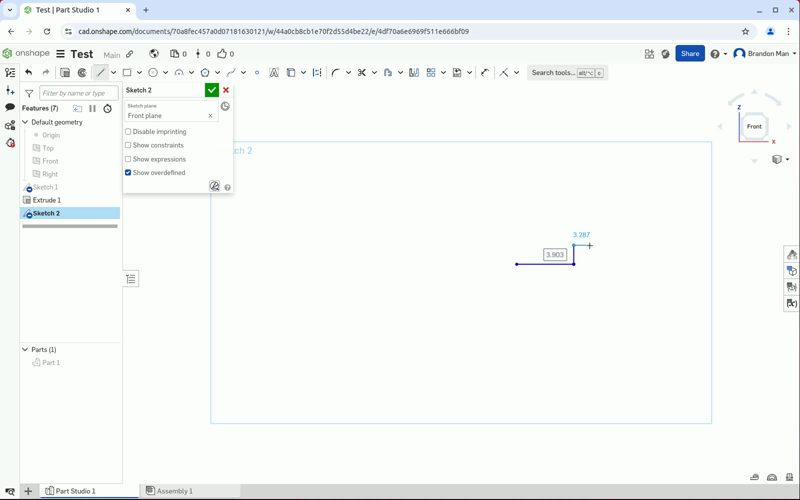
mouse_move(516, 245)
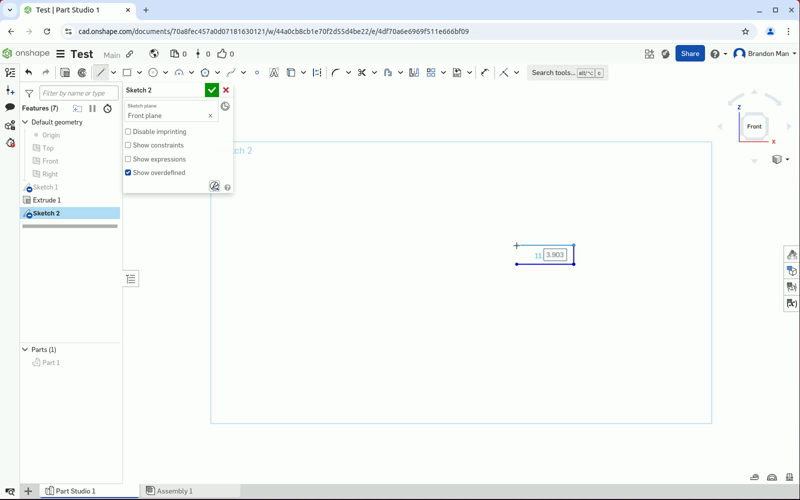
click(516, 245)
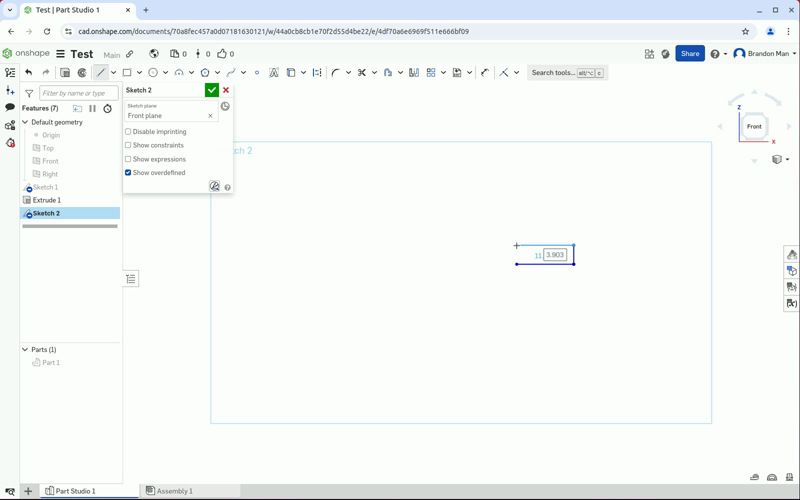
key_up(shift)
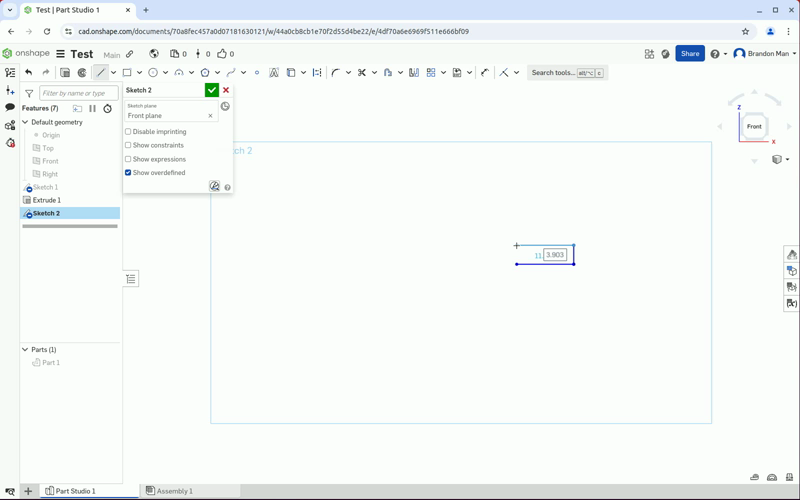
mouse_move(546, 245)
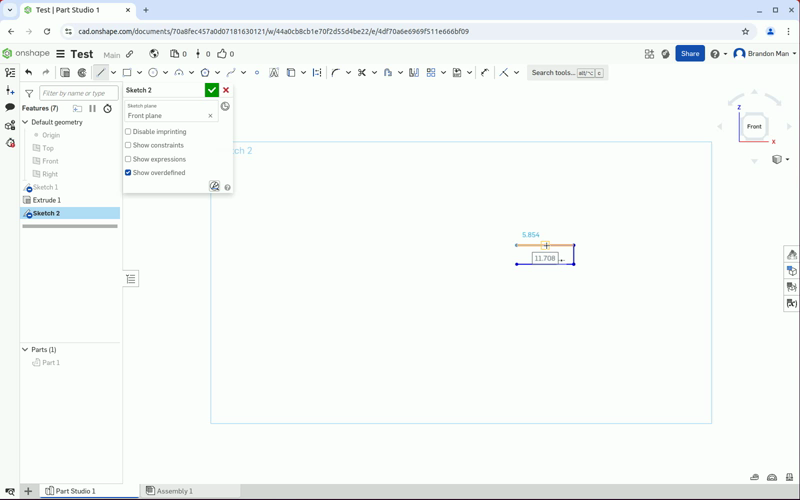
key_down(shift)
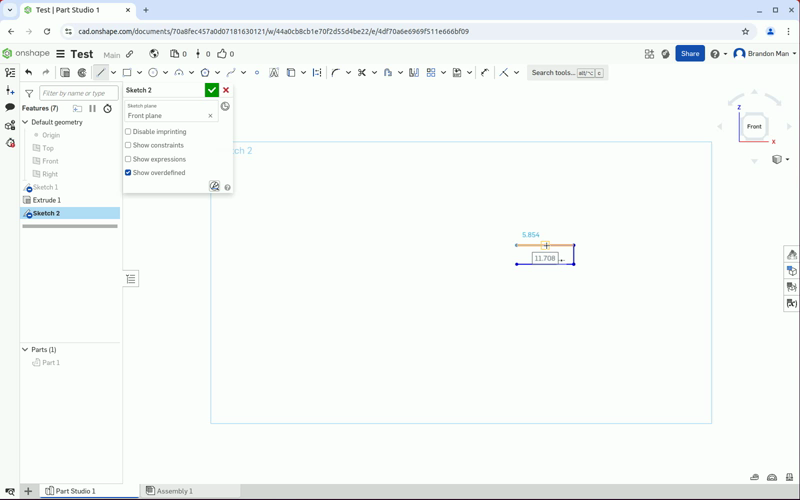
mouse_move(516, 264)
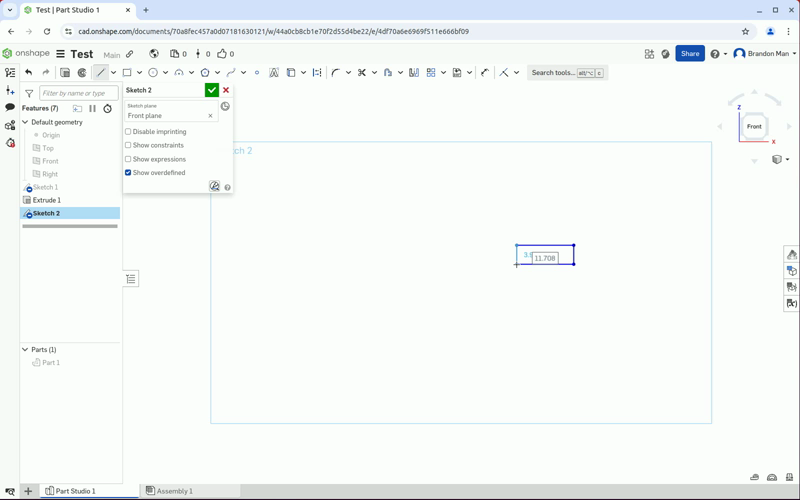
key_up(shift)
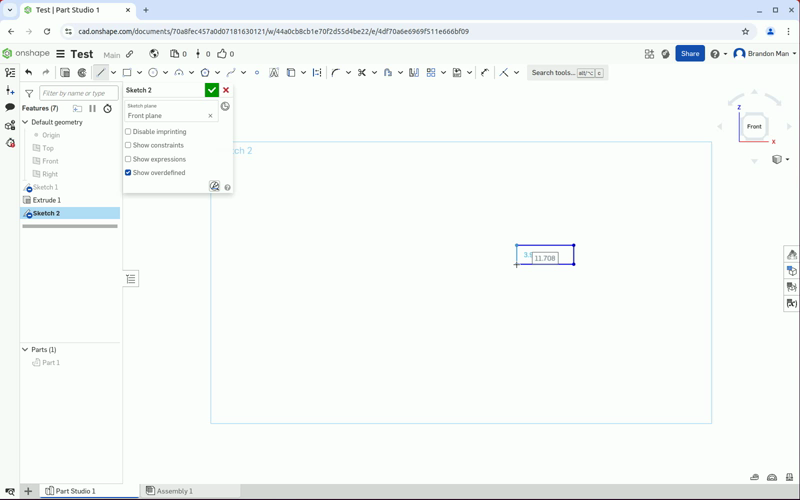
click(516, 264)
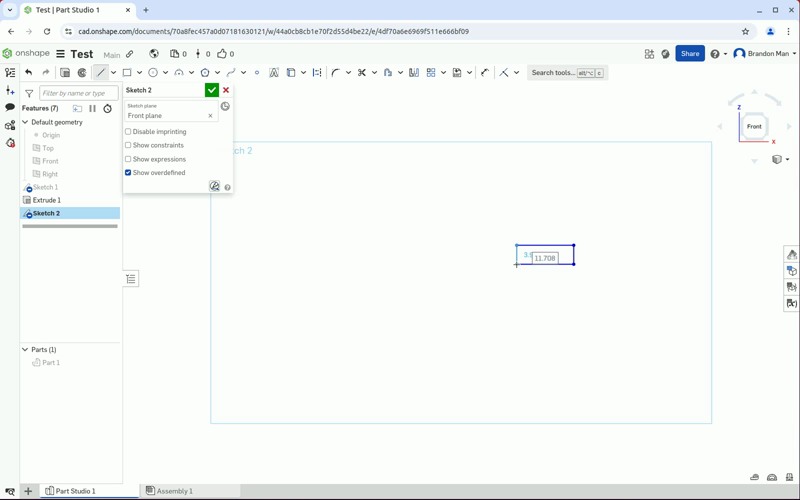
key(esc)
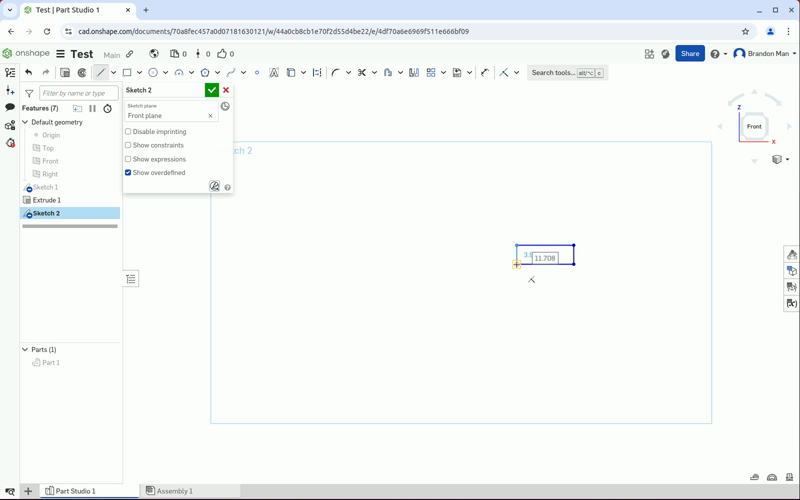
mouse_move(551, 262)
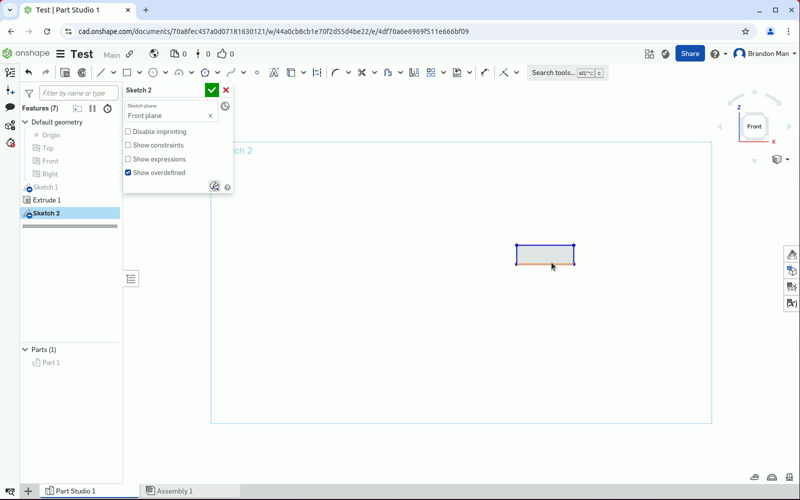
scroll(6)
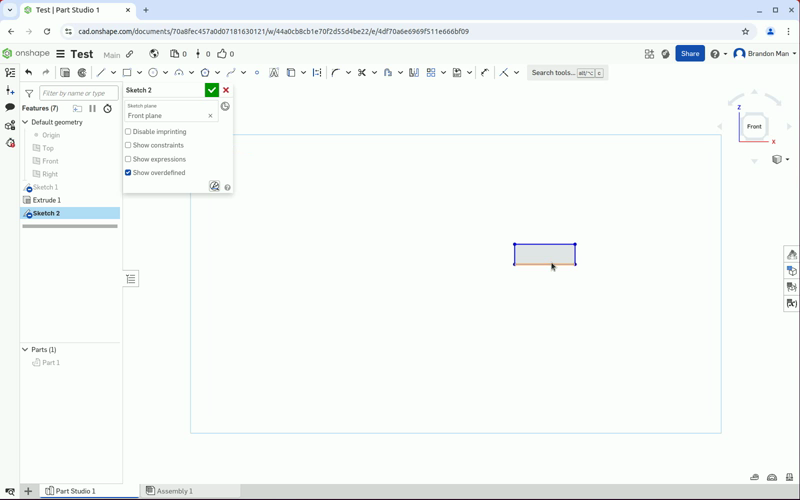
scroll(6)
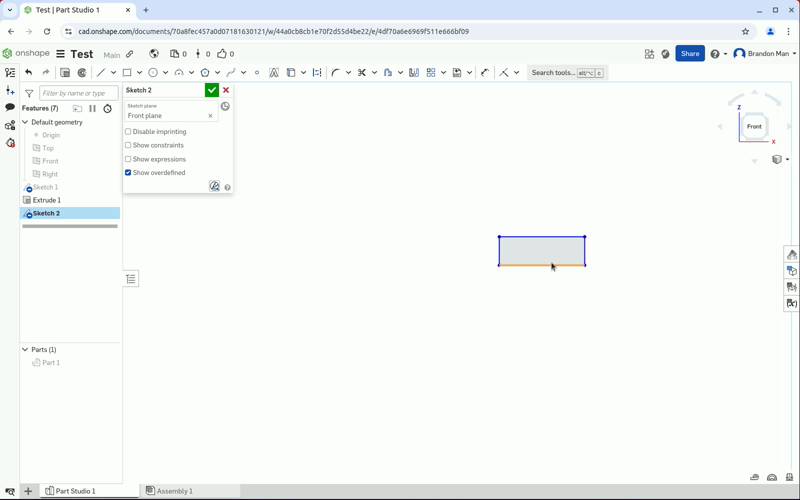
scroll(6)
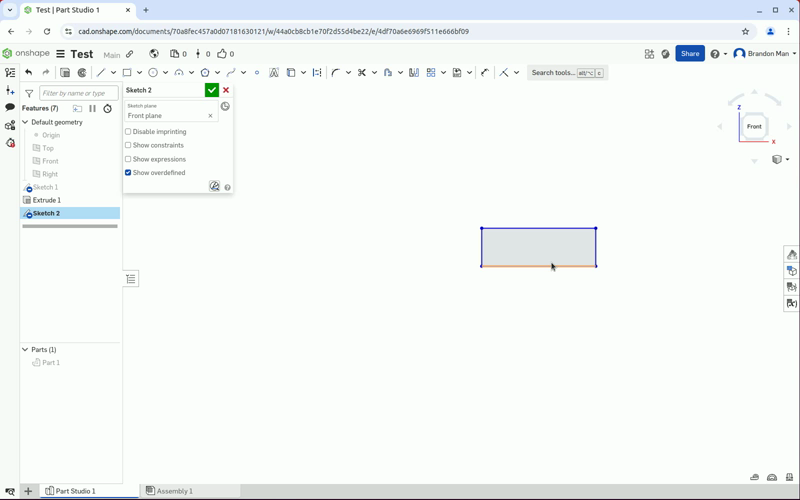
scroll(6)
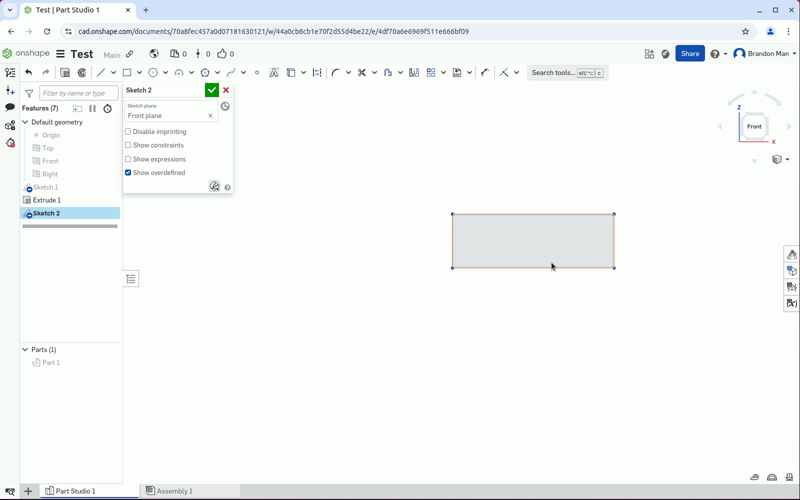
scroll(6)
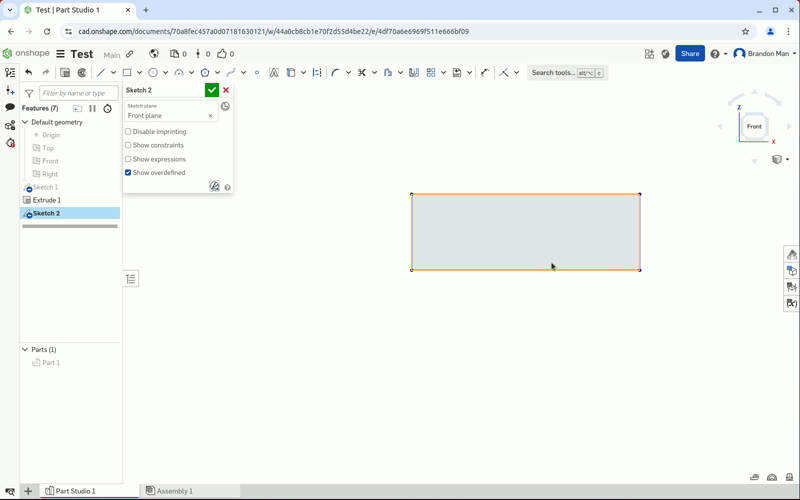
scroll(6)
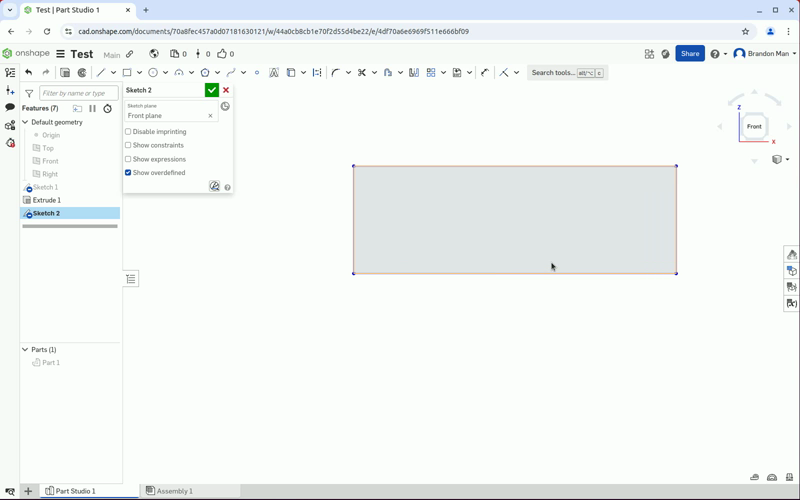
scroll(6)
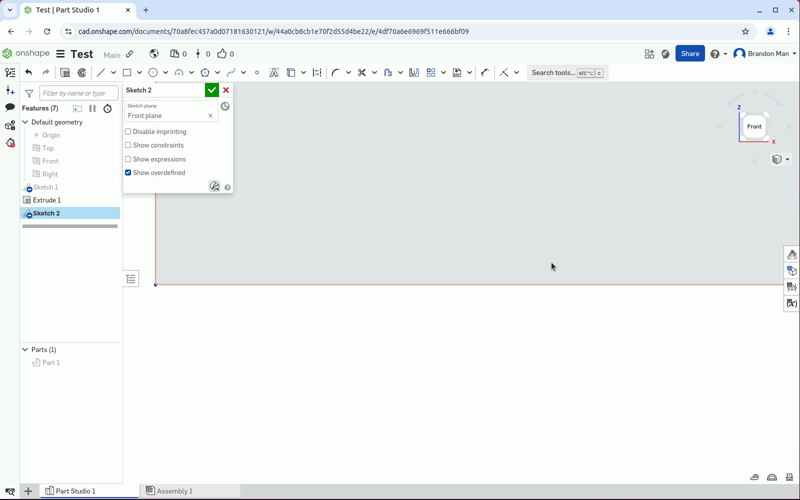
click(551, 262)
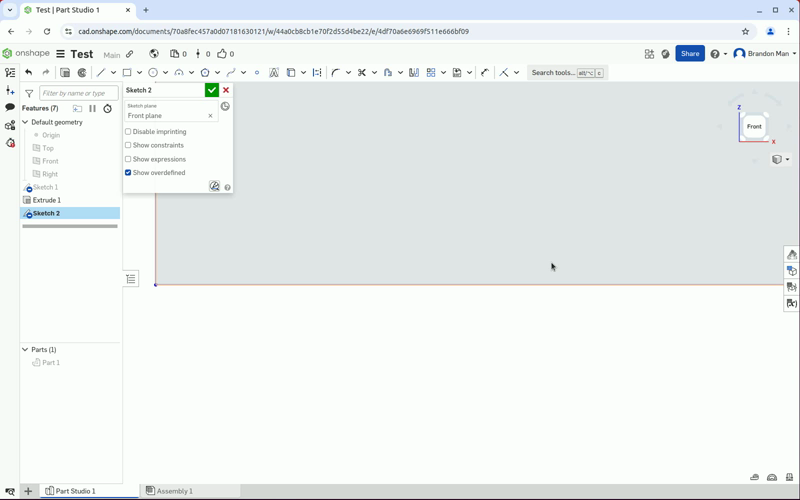
scroll(-6)
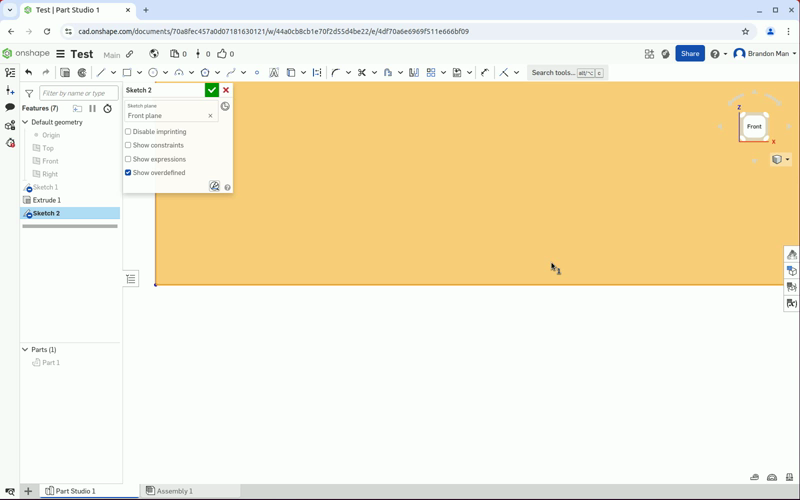
scroll(-6)
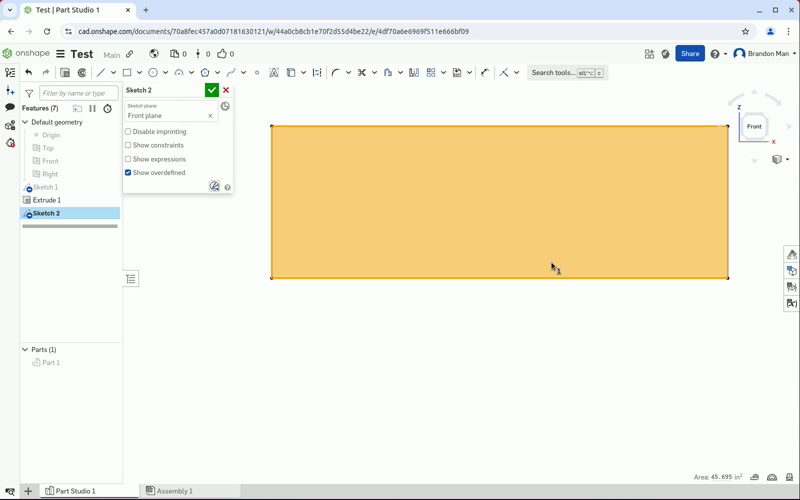
scroll(-6)
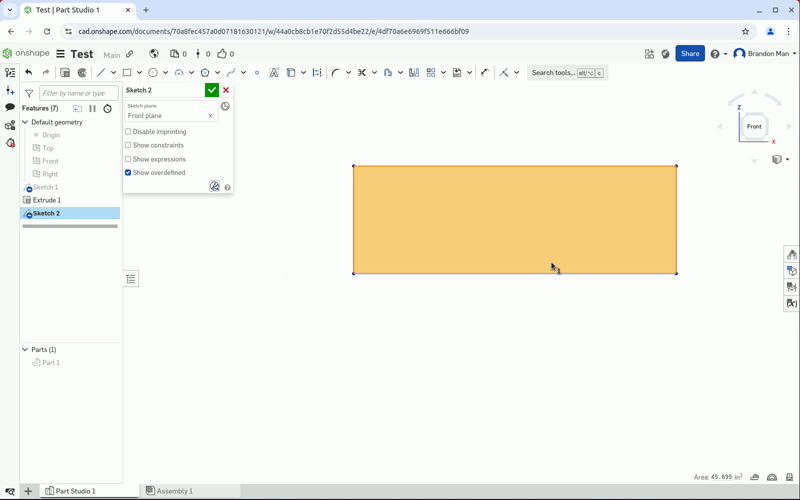
scroll(-6)
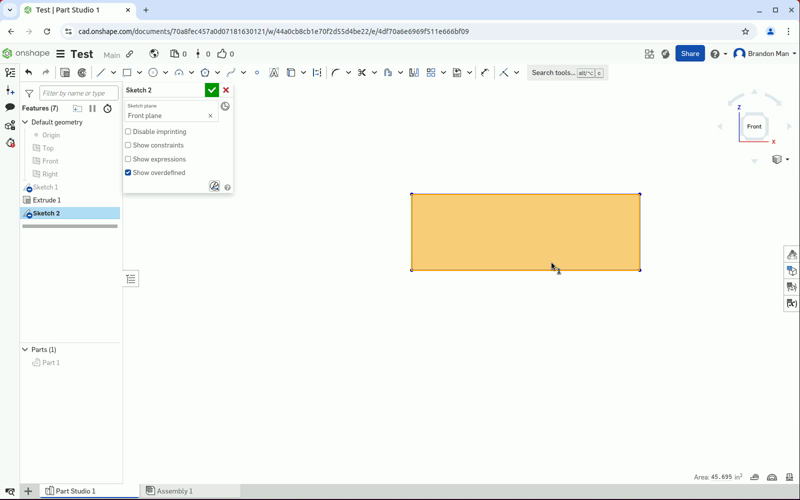
scroll(-6)
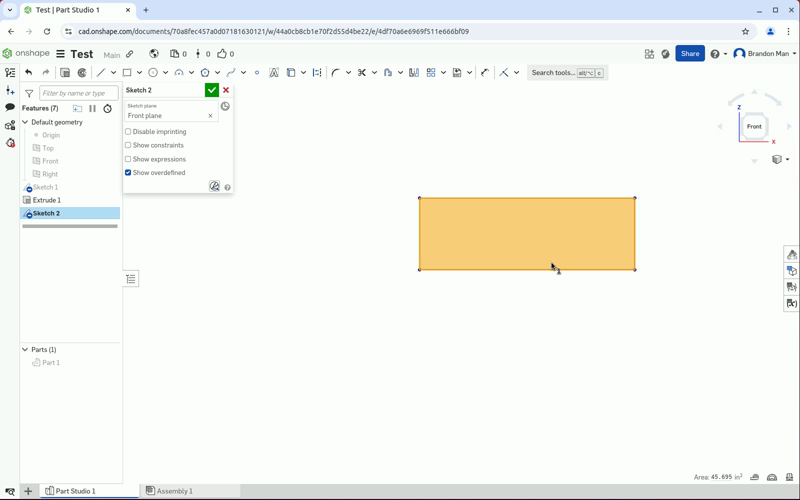
scroll(-6)
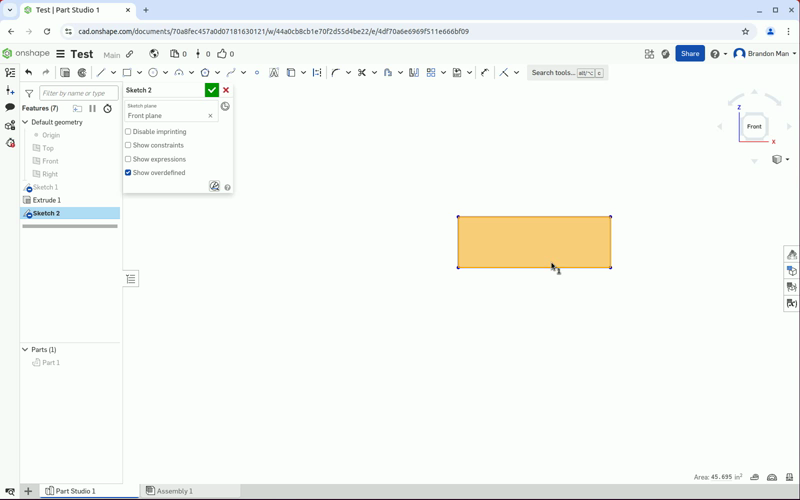
scroll(-6)
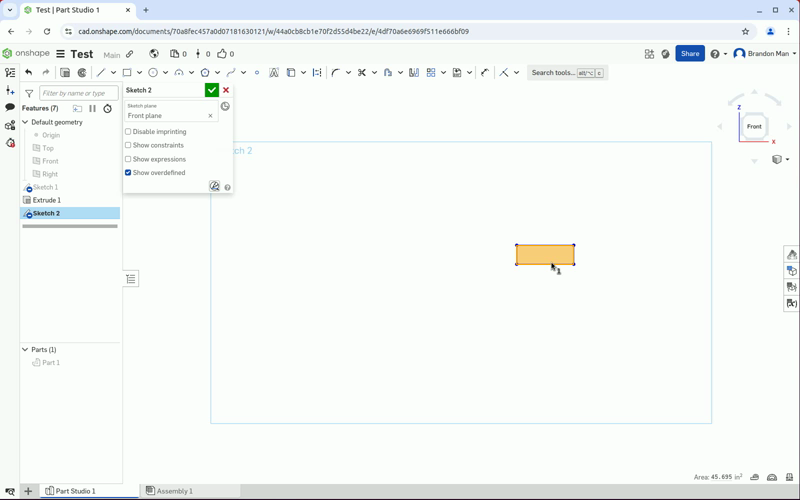
mouse_move(73, 352)
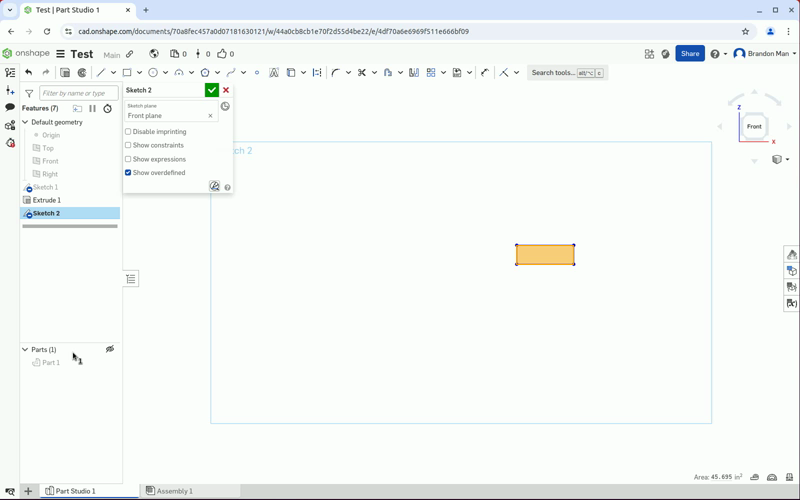
key(shift+y)
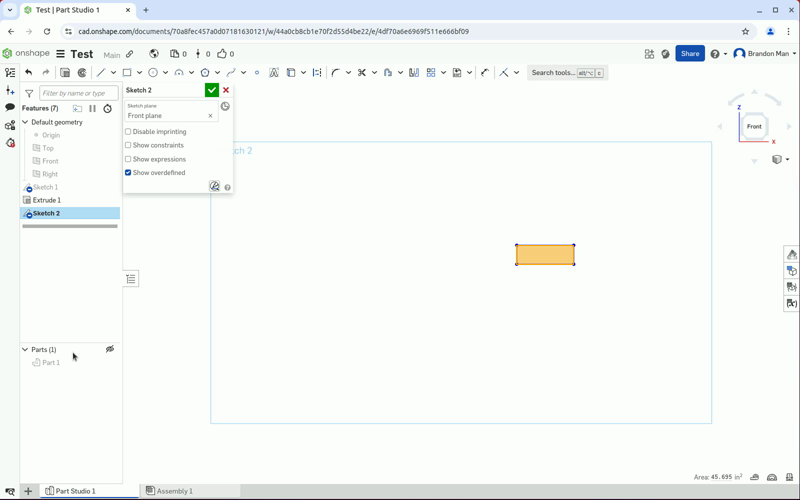
key(shift+e)
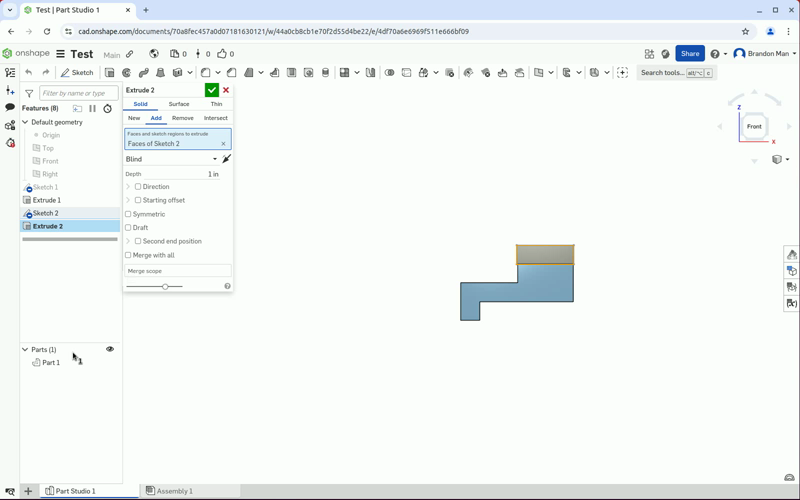
mouse_move(143, 106)
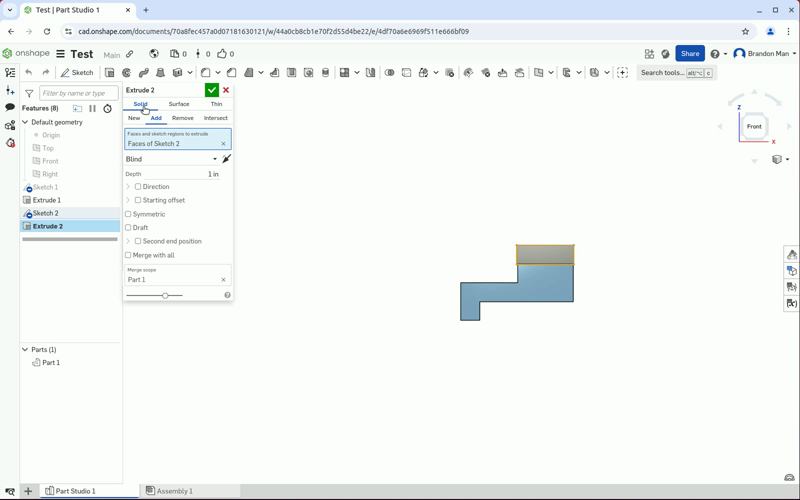
click(143, 106)
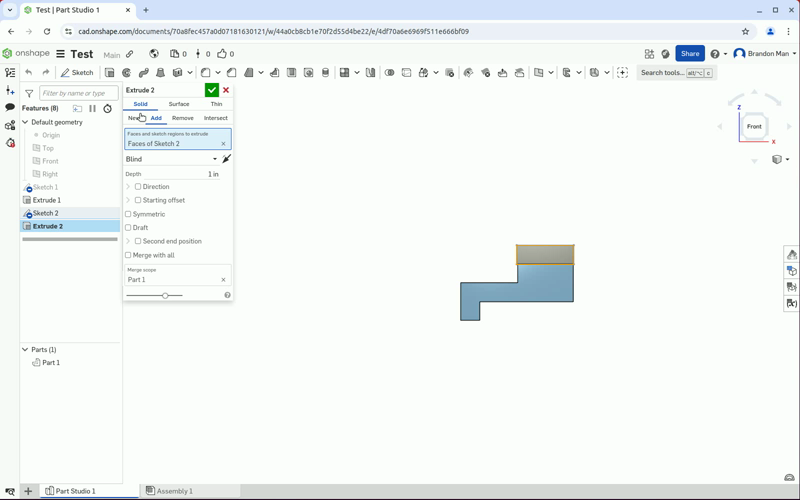
mouse_move(137, 120)
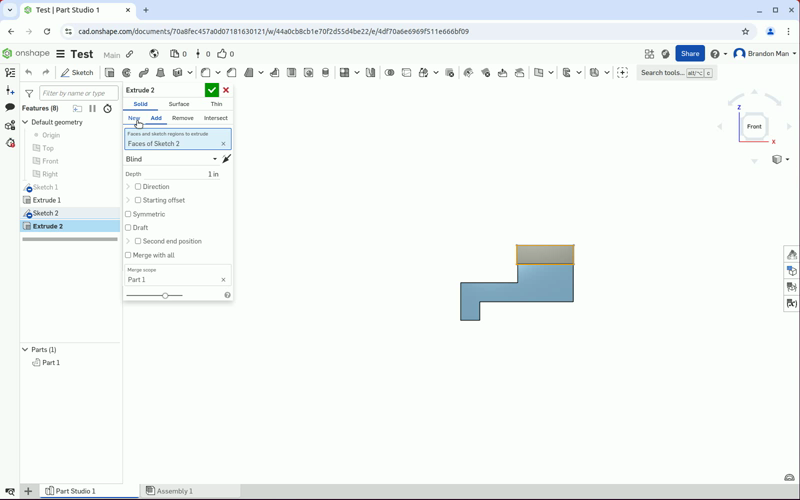
click(137, 120)
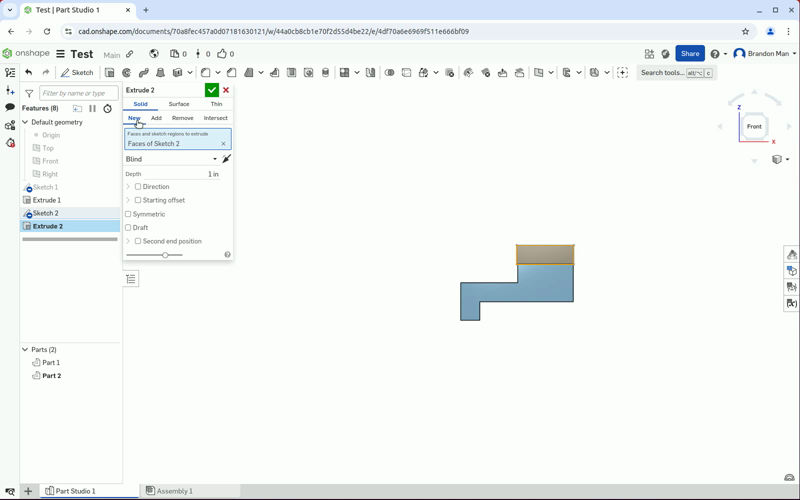
key(tab, 4)
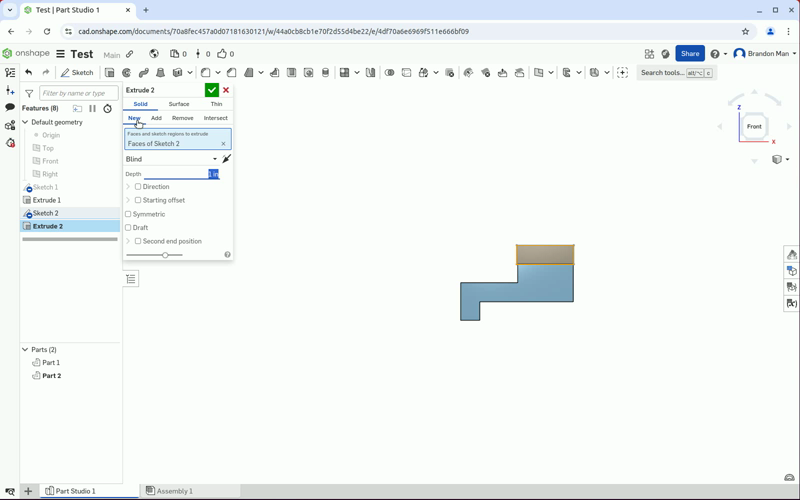
text(3.851)
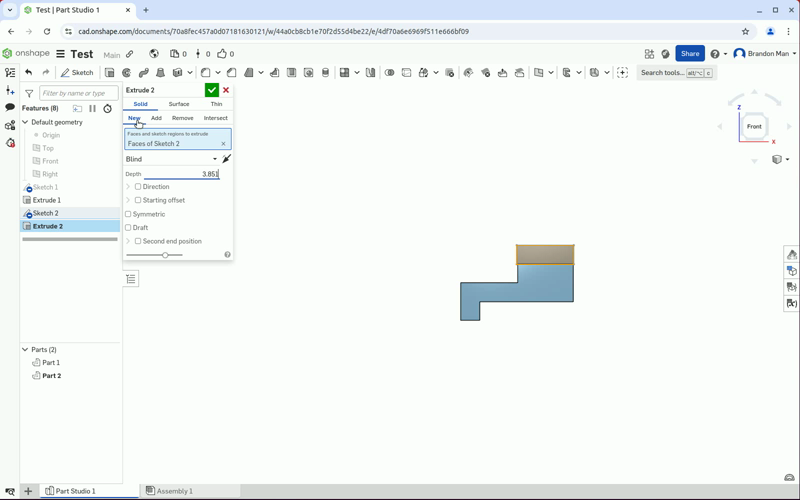
key(enter)
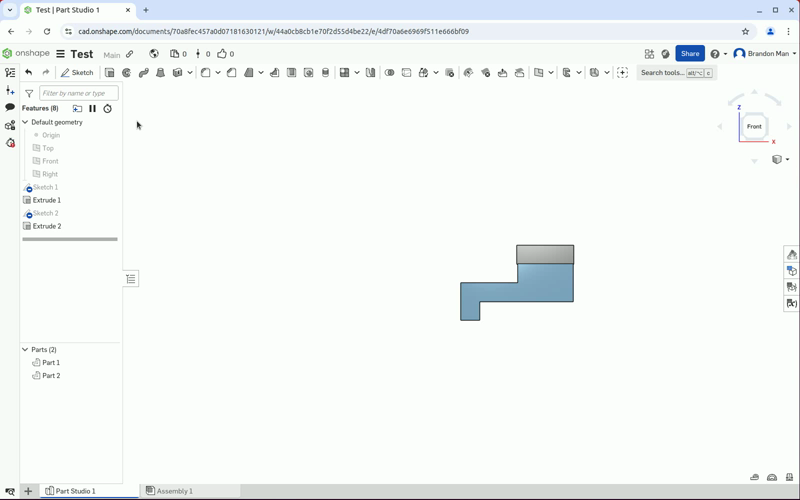
key(shift+h)
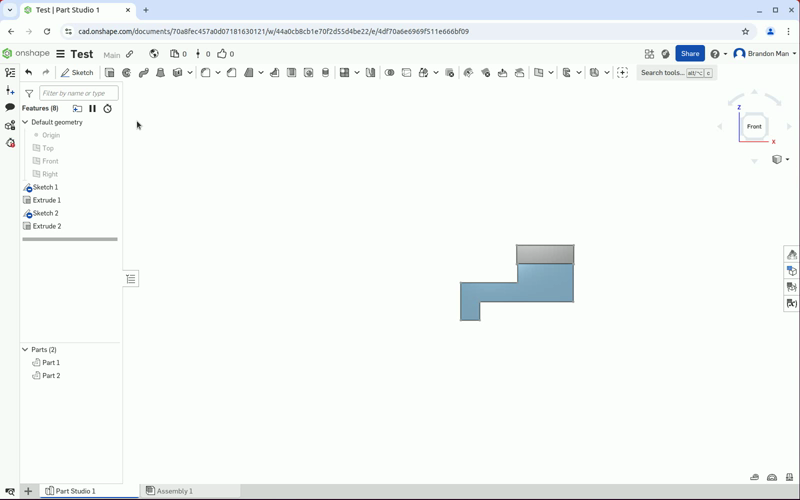
key(shift+h)
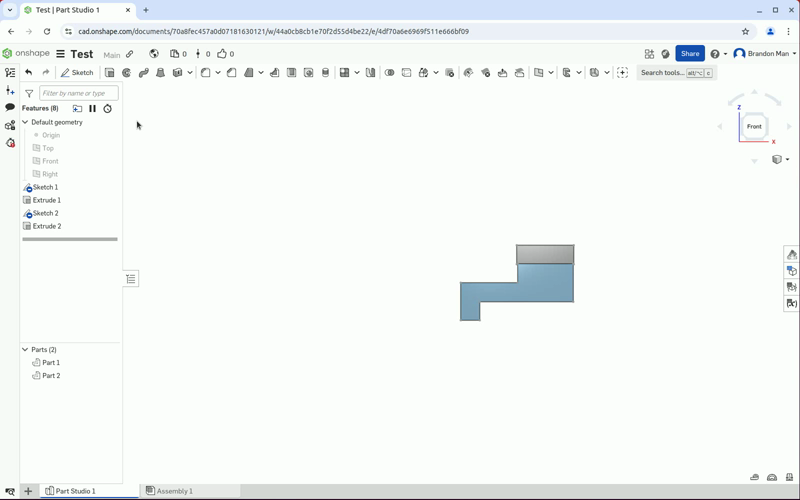
key(shift+7)
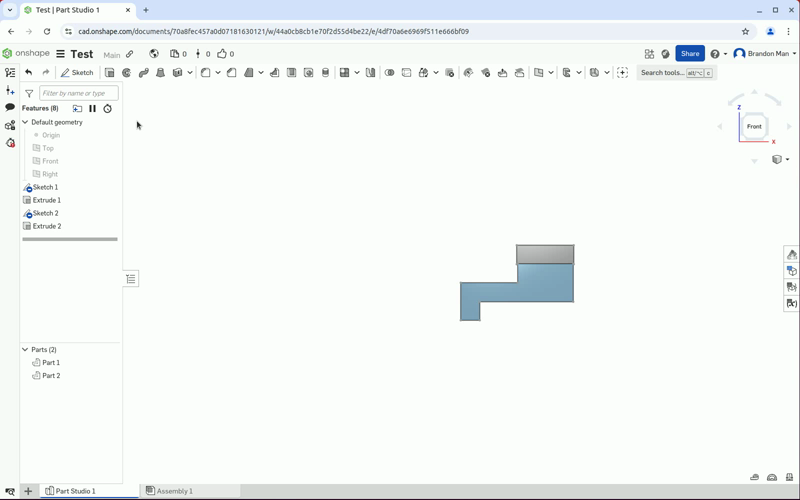
key(left, 2)
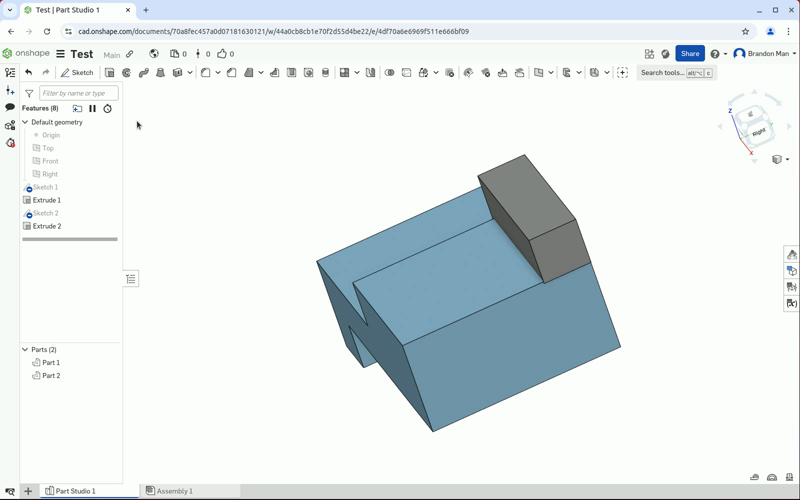
key(down, 2)
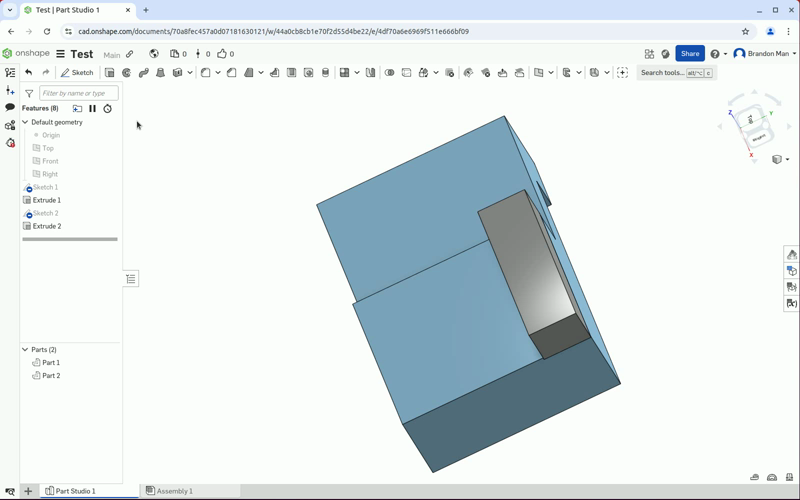
key(up, 2)
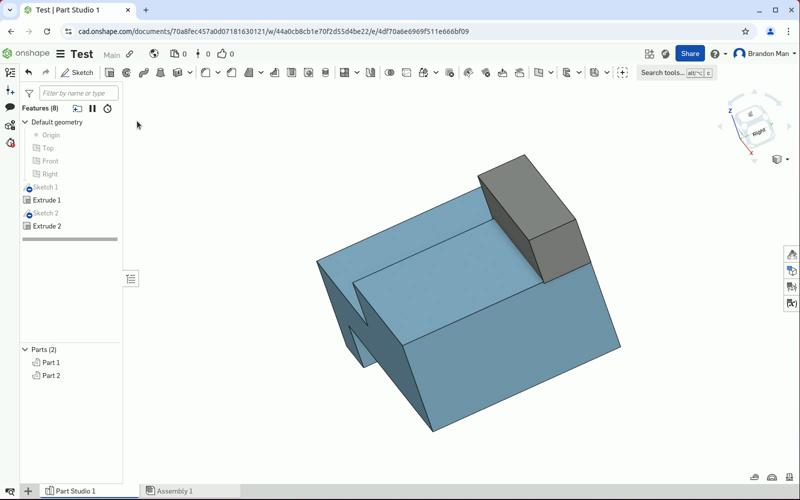
key(right, 2)
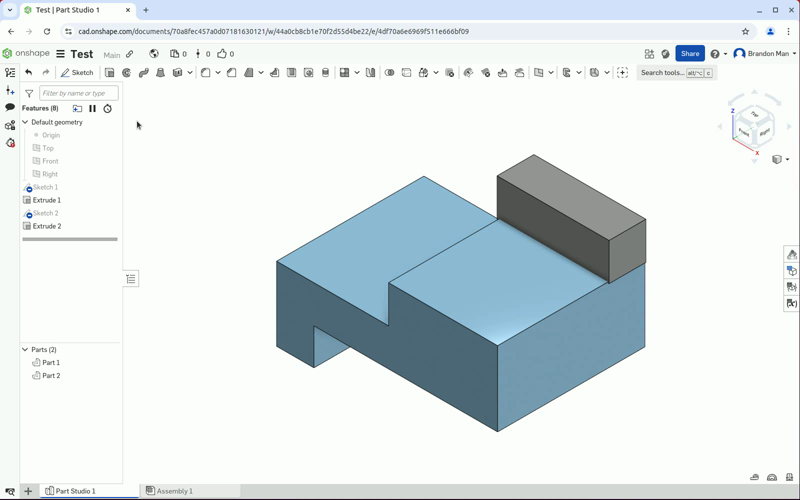
mouse_move(73, 189)
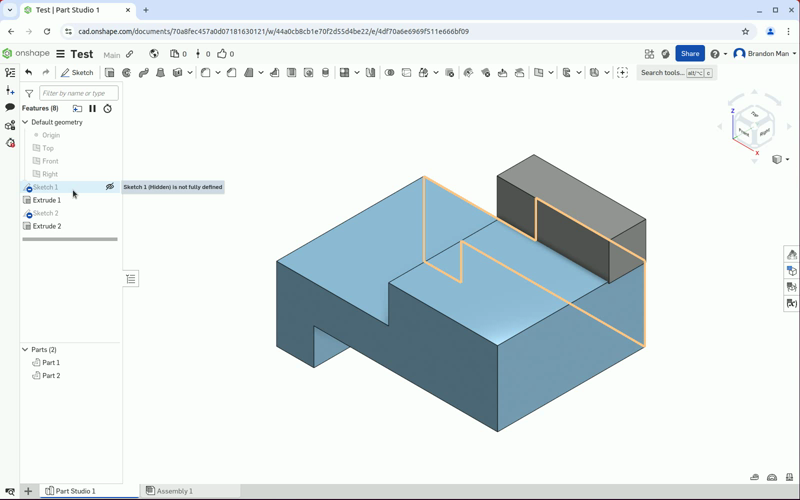
click(73, 189)